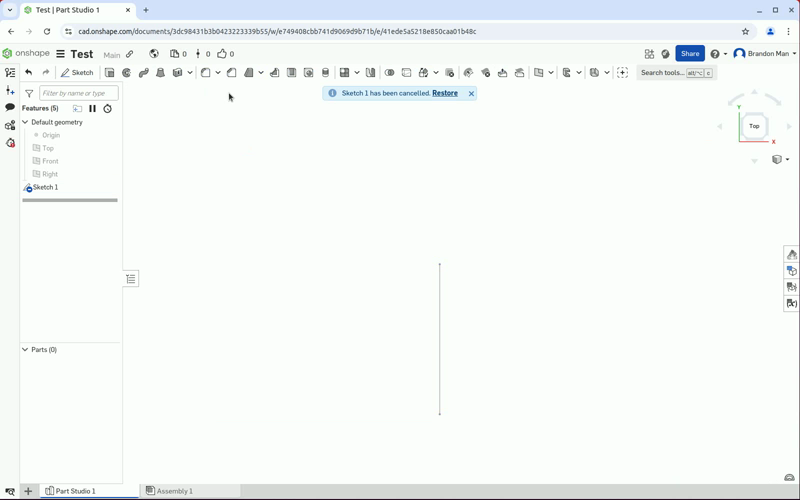
key(shift+h)
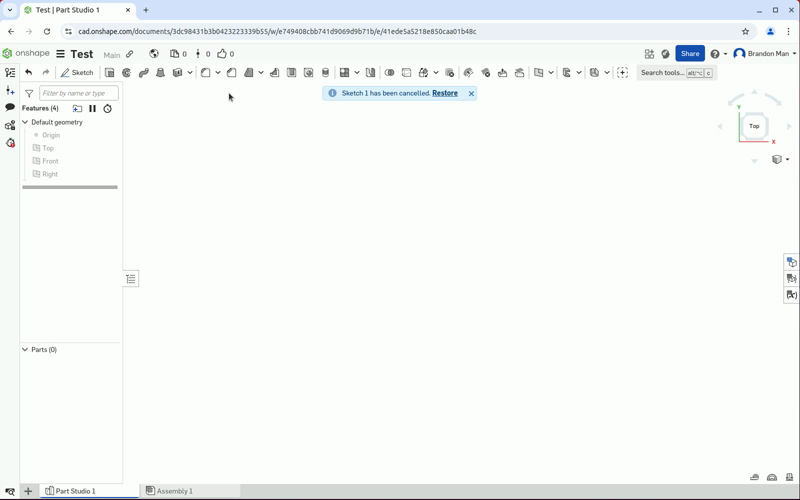
mouse_move(73, 352)
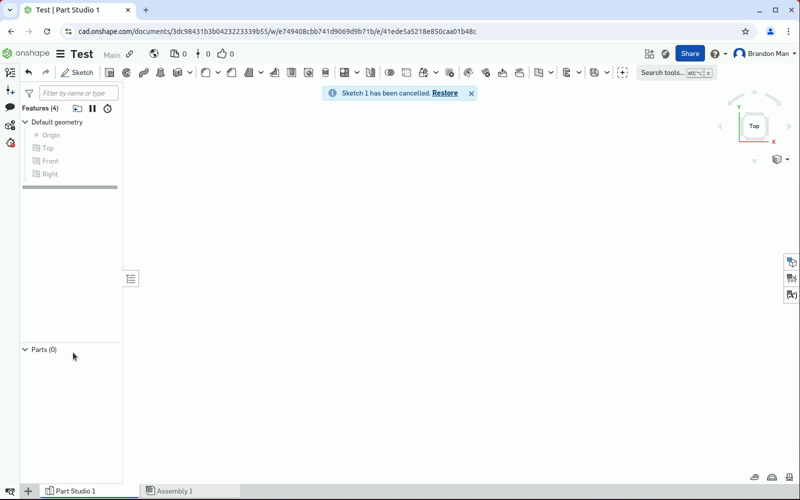
key(y)
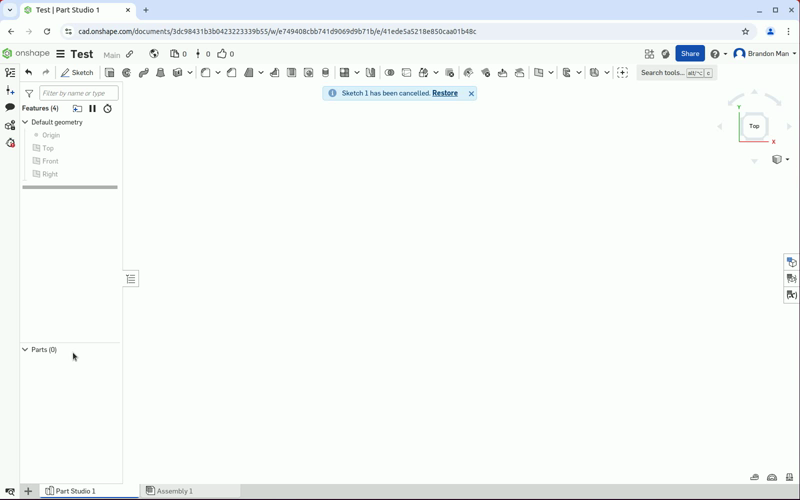
key(shift+p)
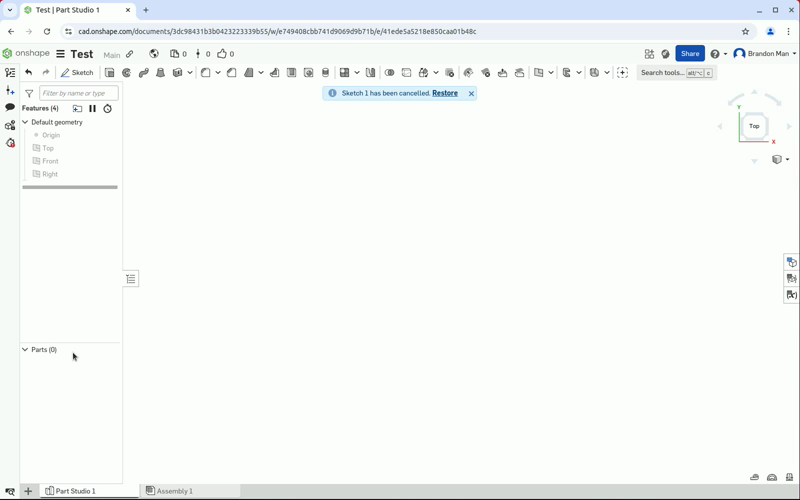
key(space)
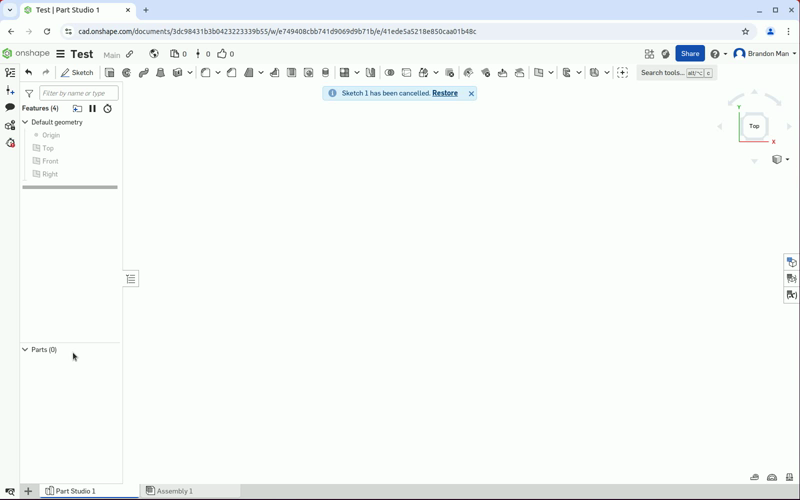
key_down(shift)
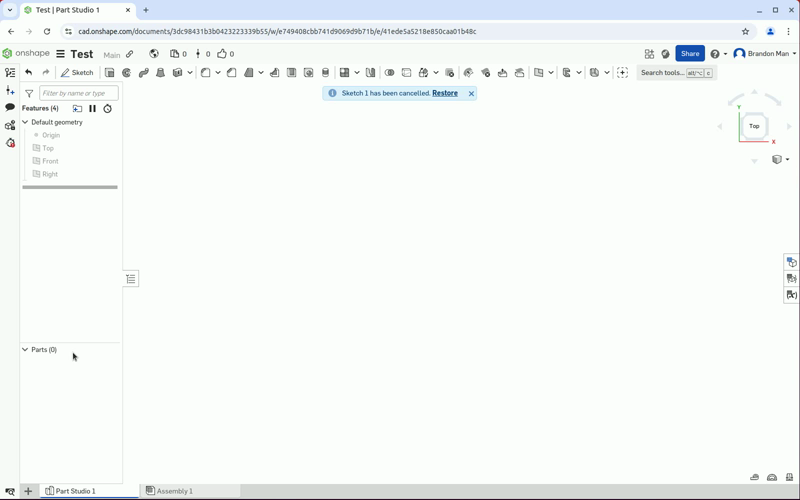
key(up)
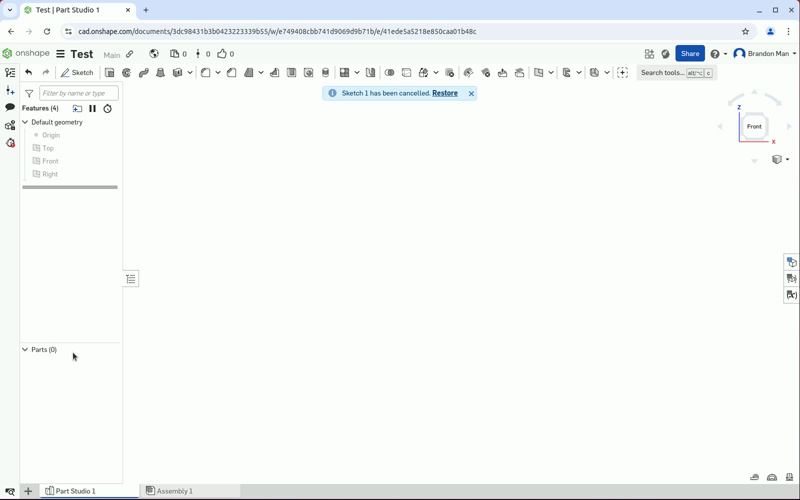
key_up(shift)
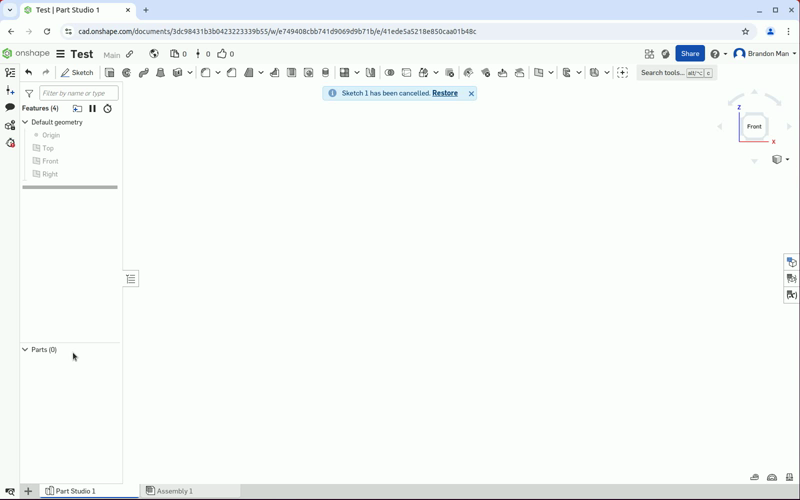
key(space)
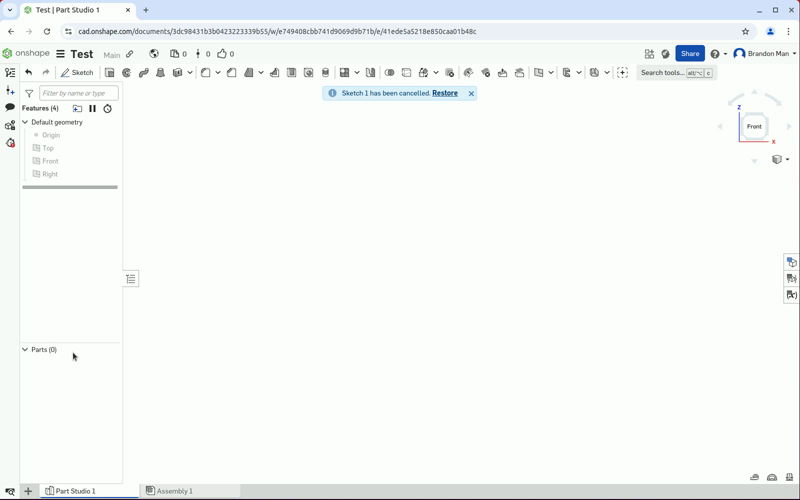
key_down(shift)
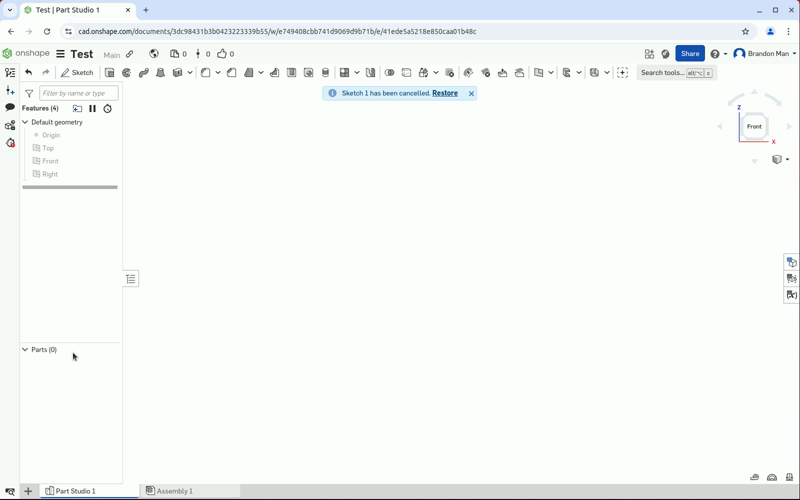
key(left)
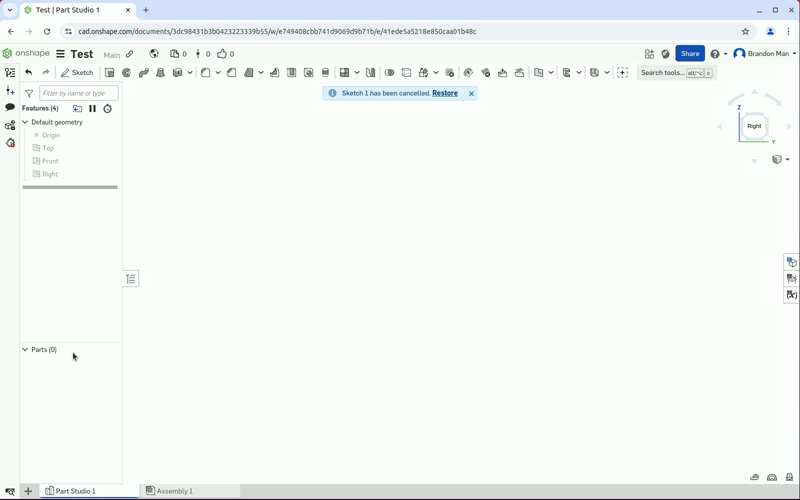
key_up(shift)
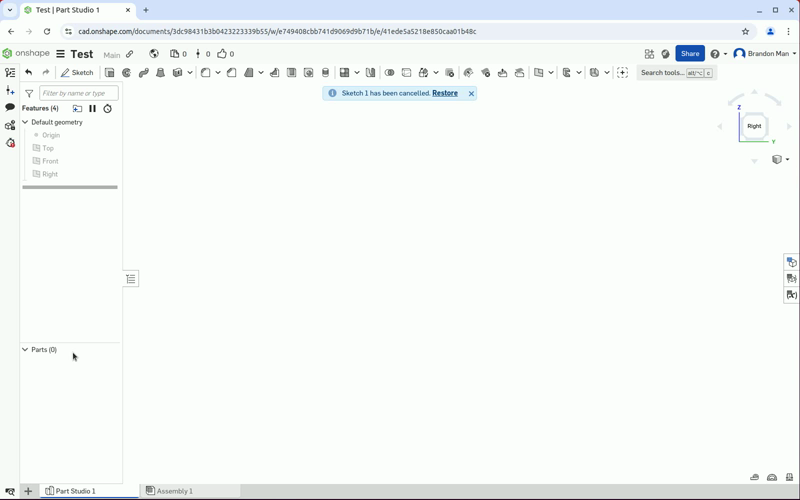
mouse_move(73, 352)
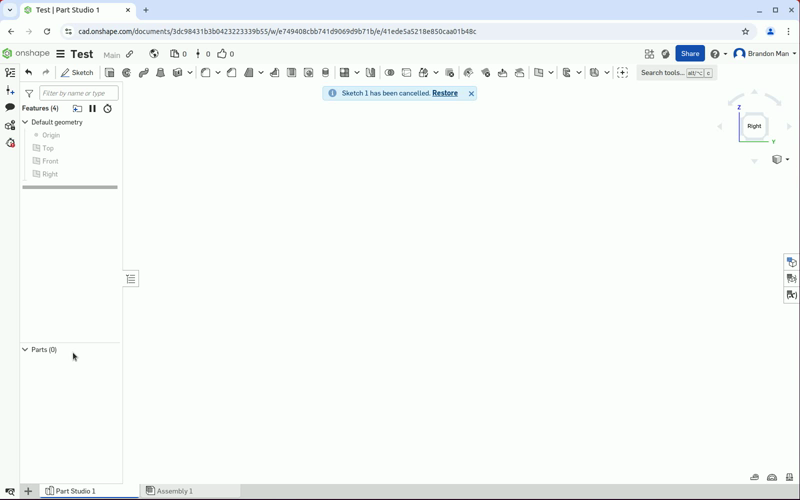
key(shift+y)
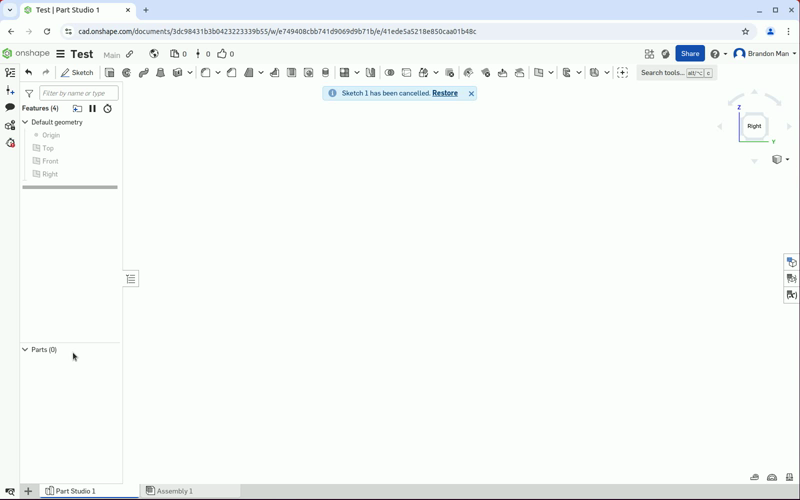
key(shift+s)
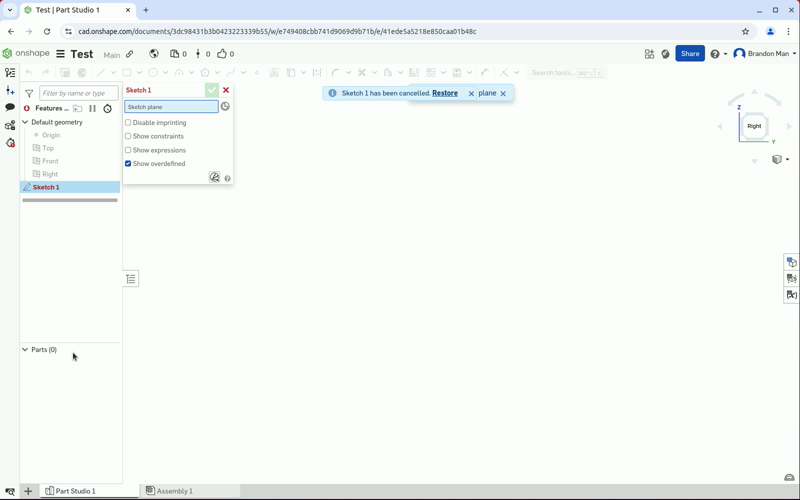
mouse_move(73, 176)
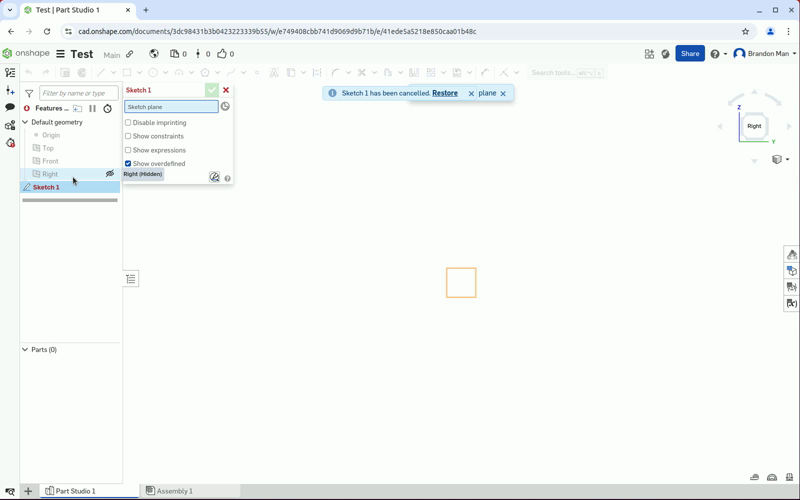
click(73, 176)
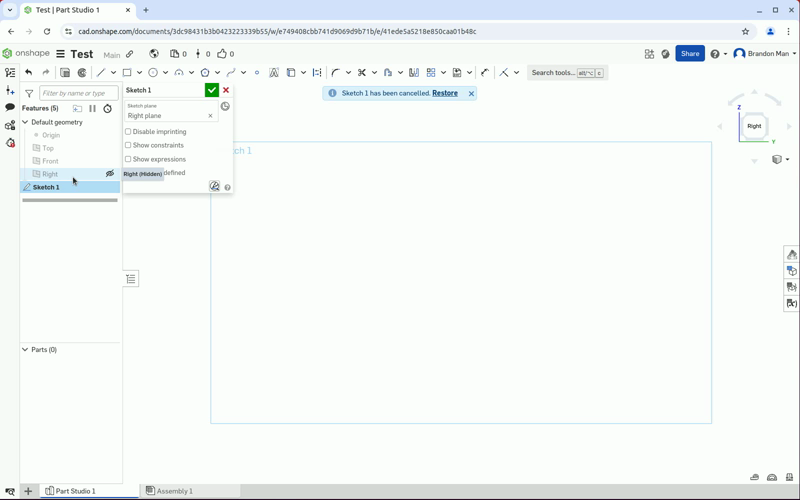
mouse_move(73, 352)
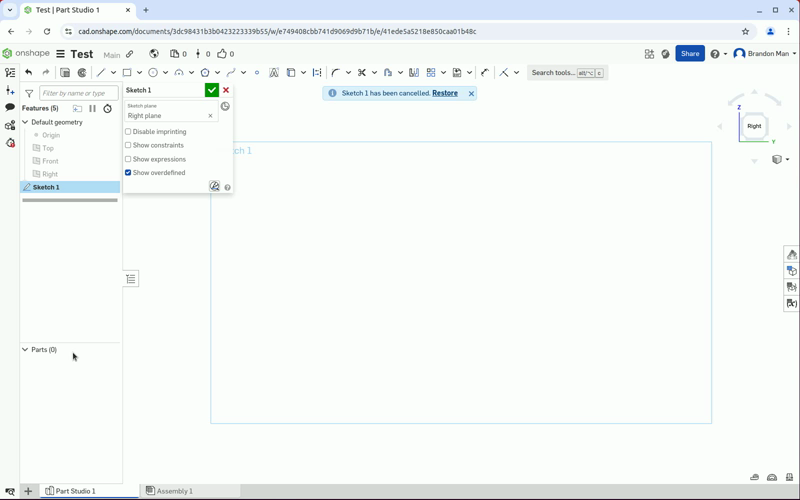
key(y)
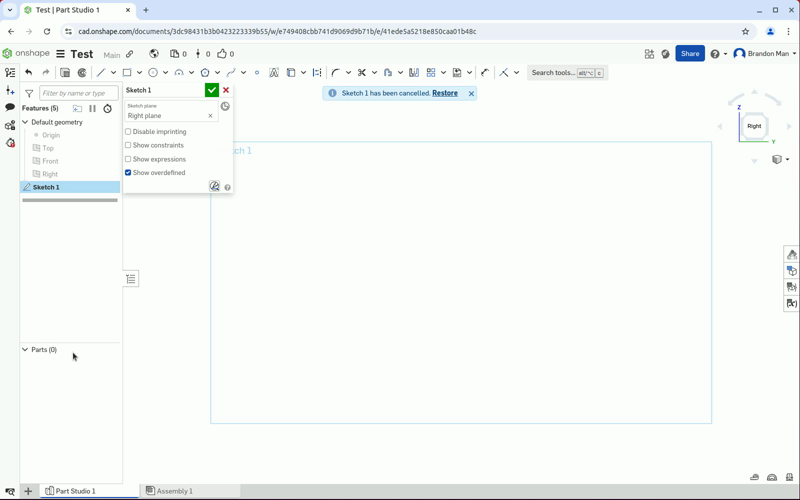
key(l)
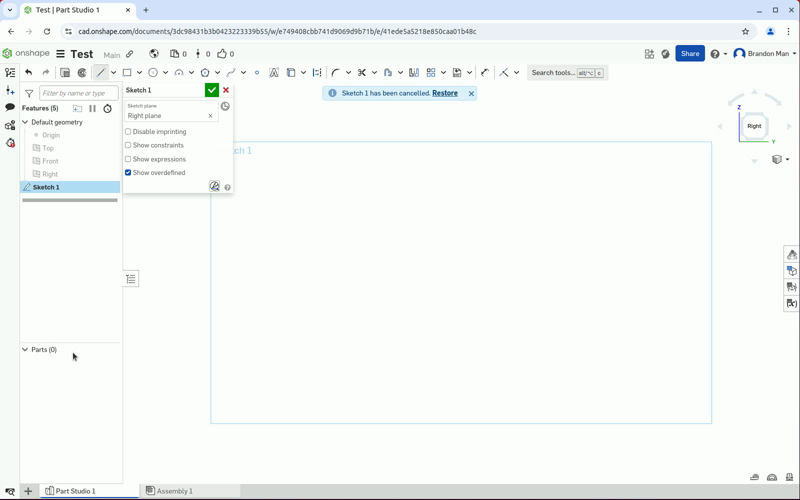
key_down(shift)
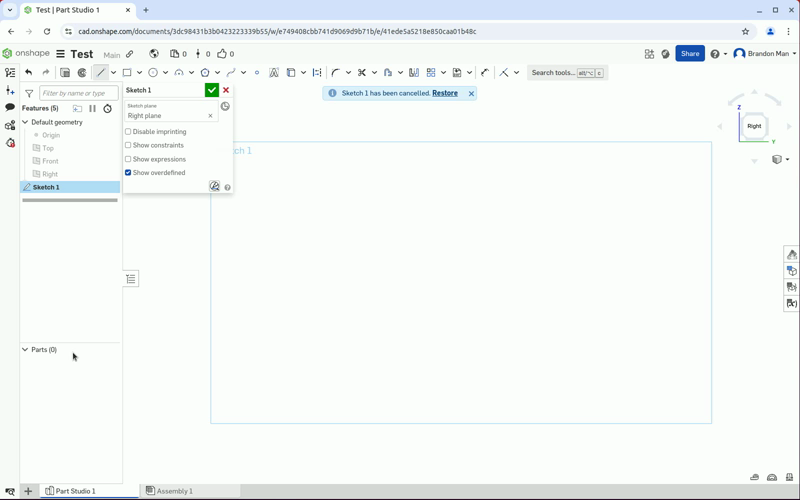
mouse_move(348, 254)
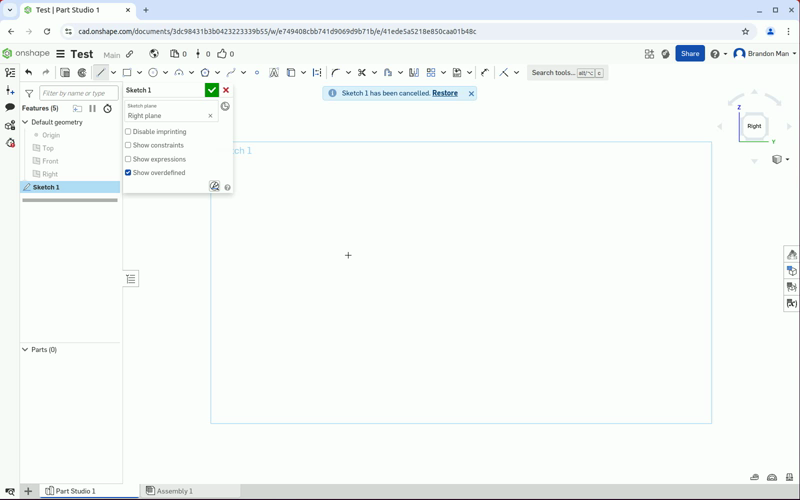
click(348, 254)
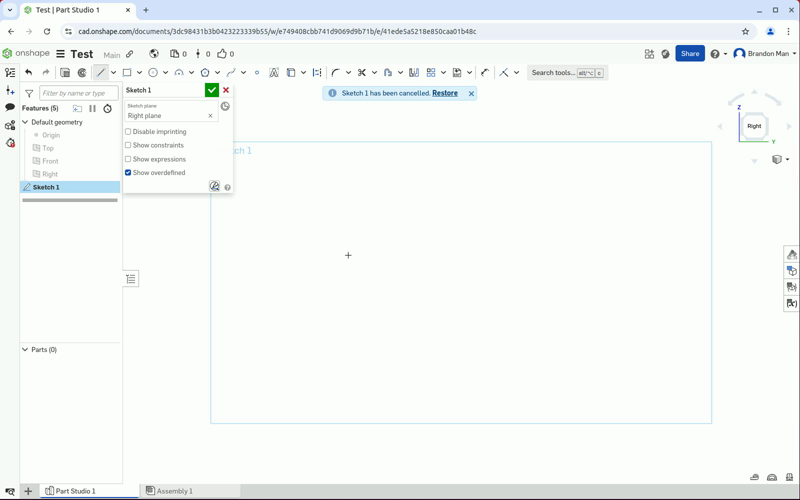
key_up(shift)
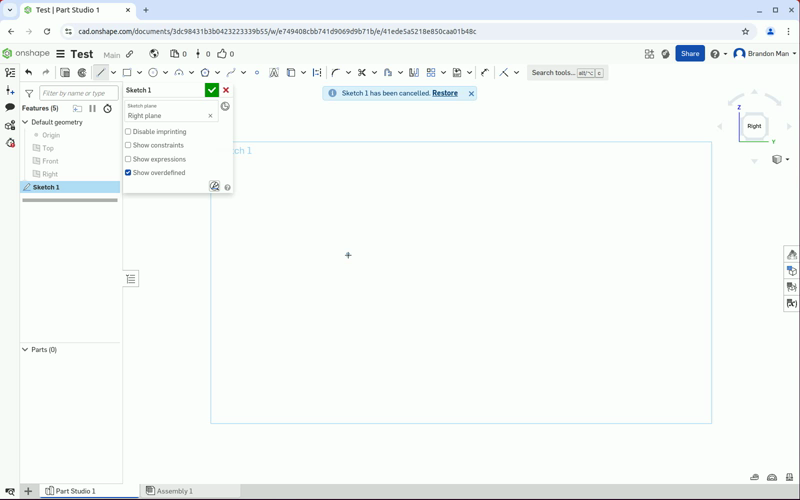
key_down(shift)
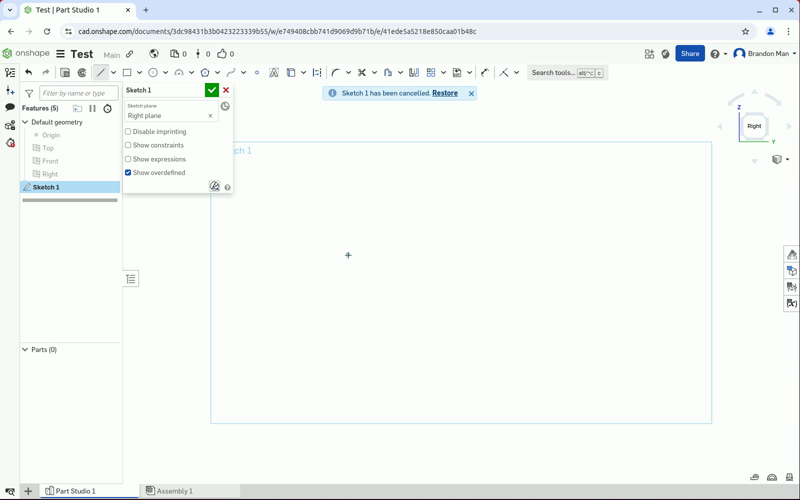
mouse_move(378, 254)
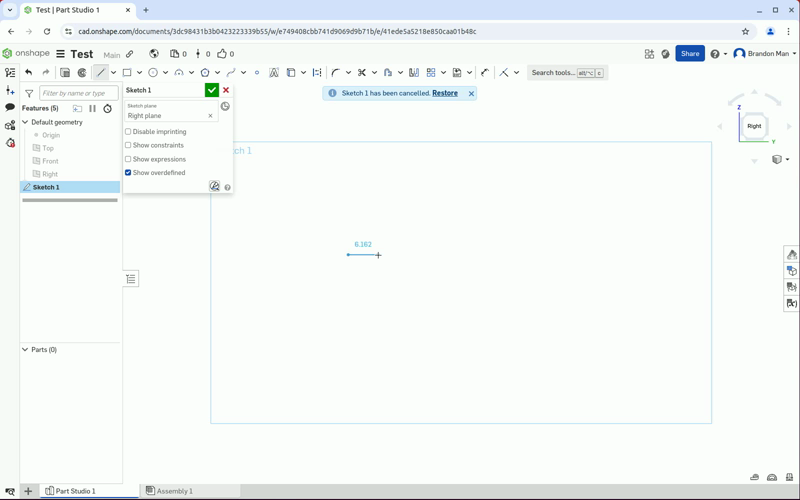
mouse_move(376, 283)
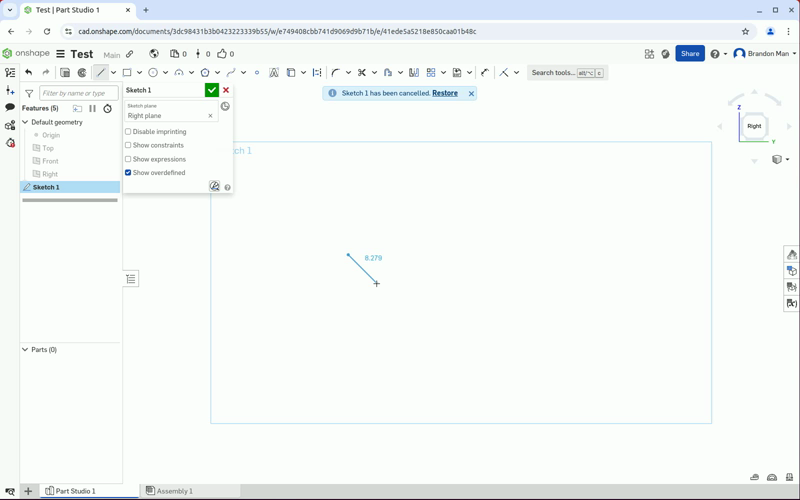
click(376, 283)
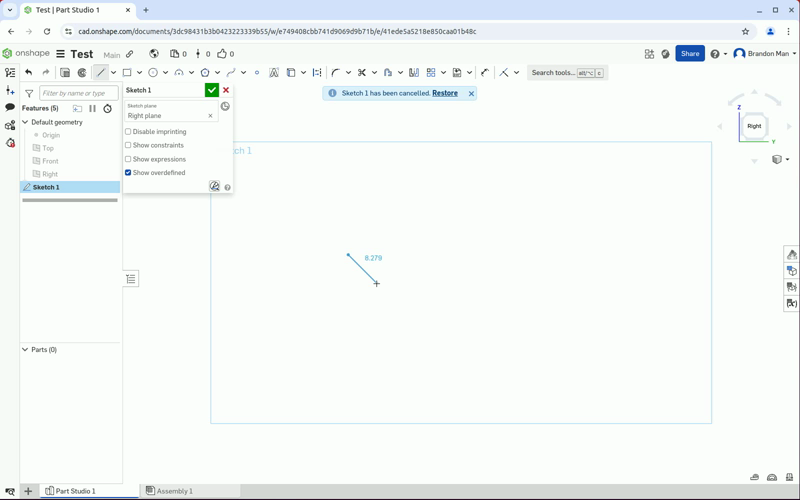
key_up(shift)
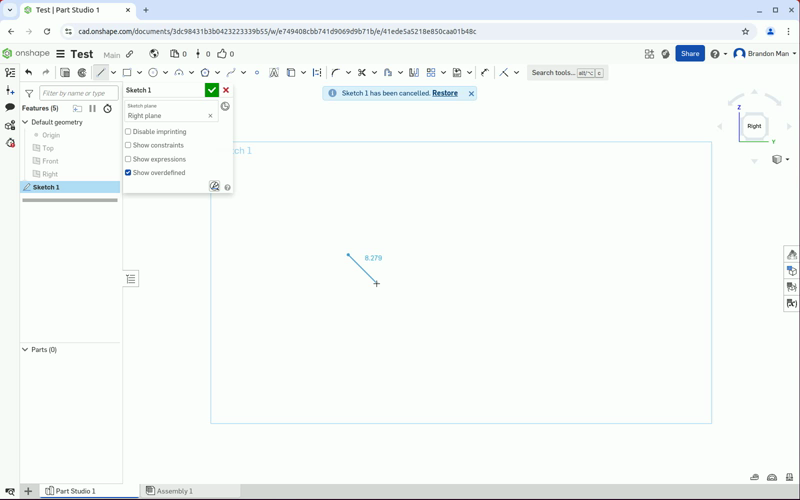
key_down(shift)
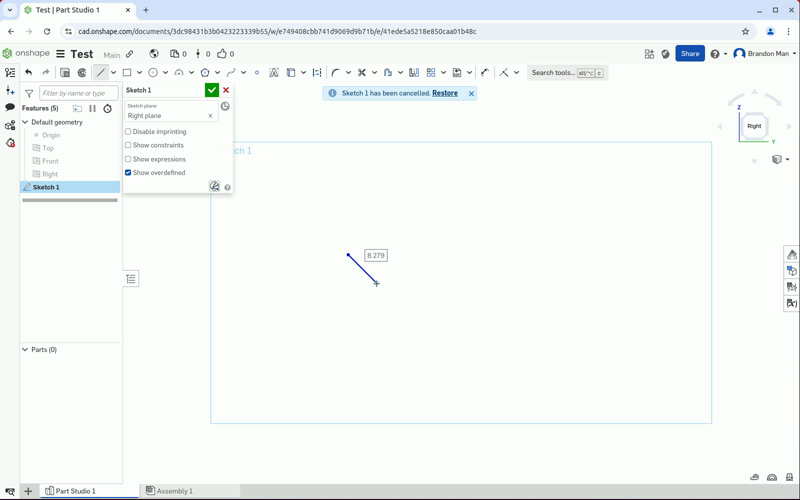
mouse_move(460, 283)
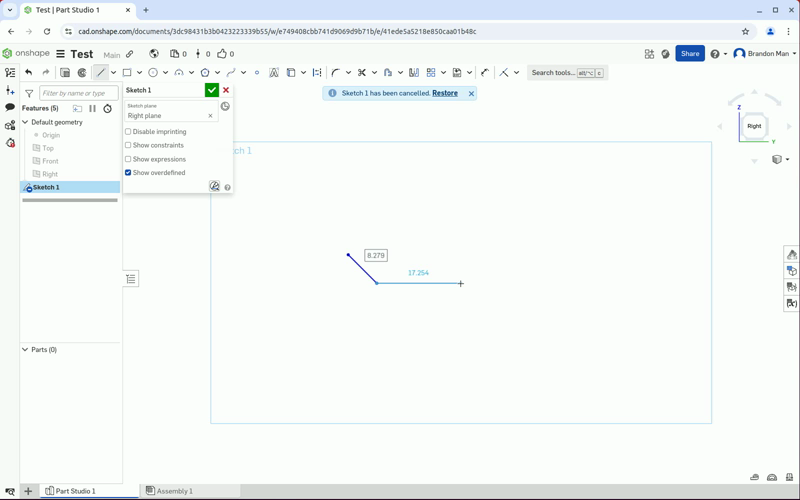
click(460, 283)
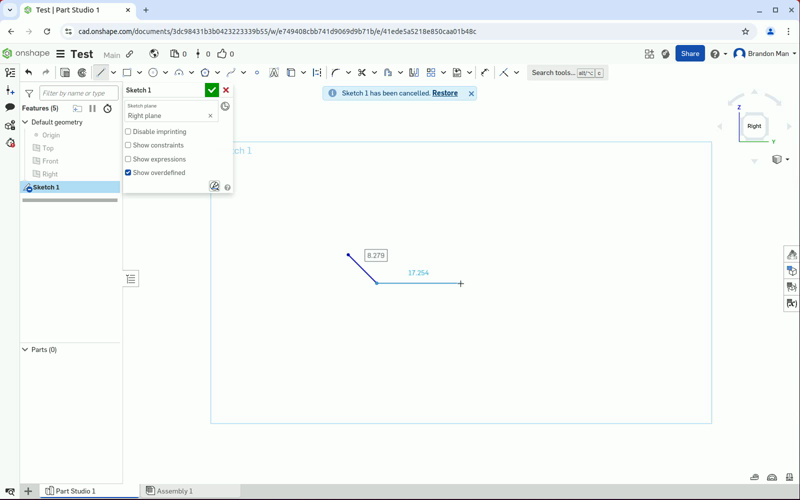
key_up(shift)
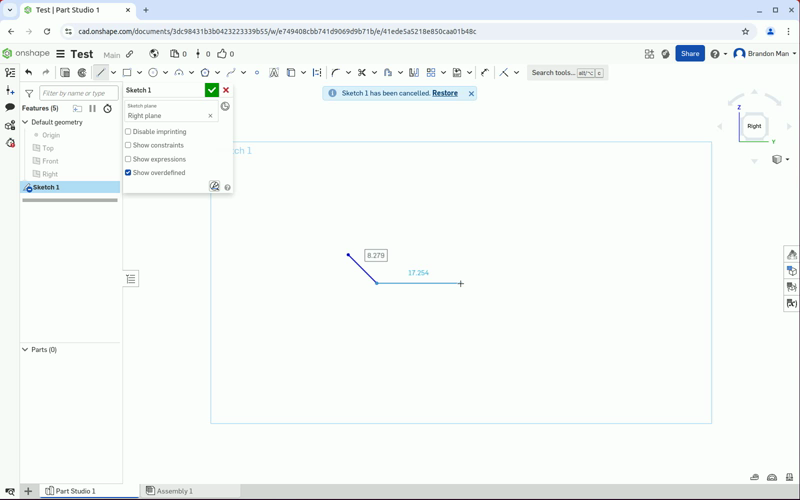
key_down(shift)
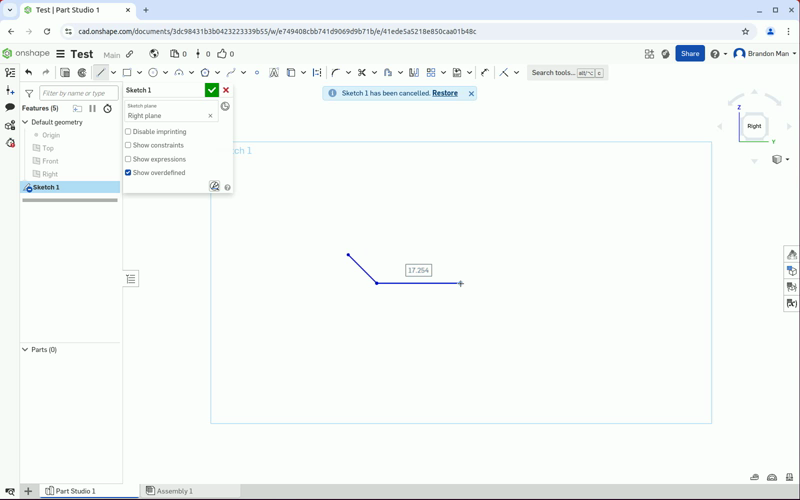
mouse_move(460, 170)
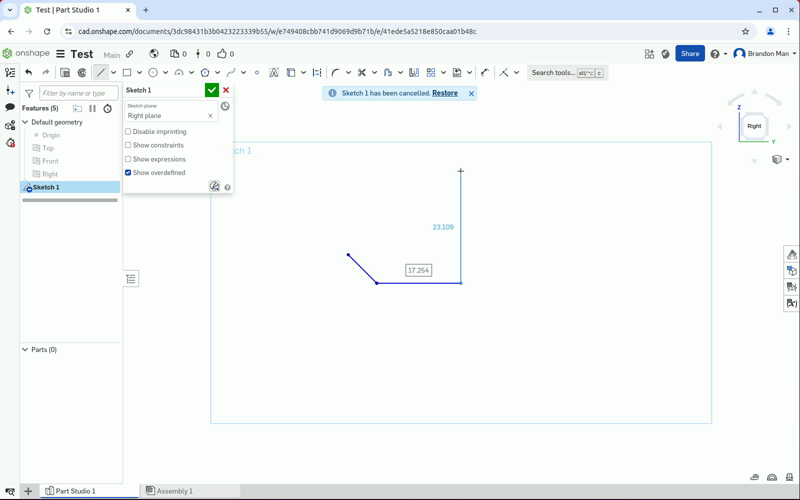
click(460, 170)
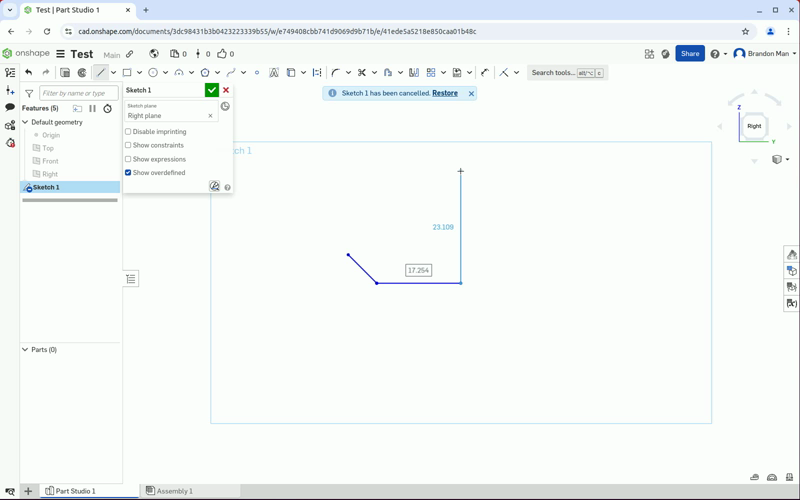
key_up(shift)
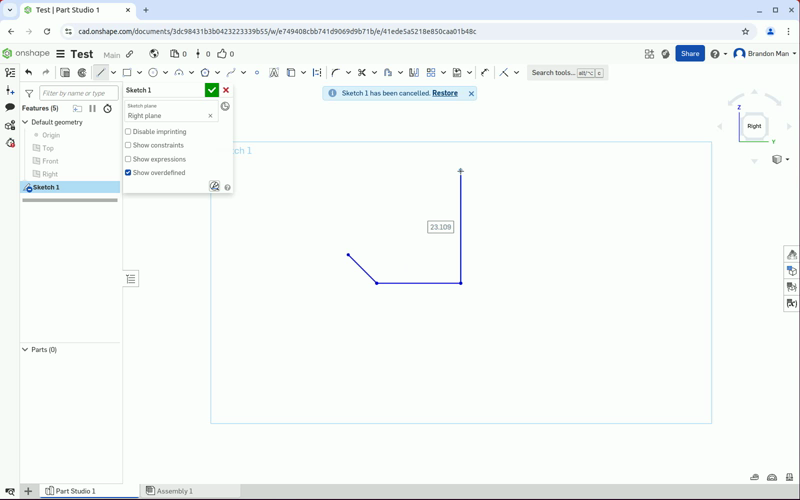
key_down(shift)
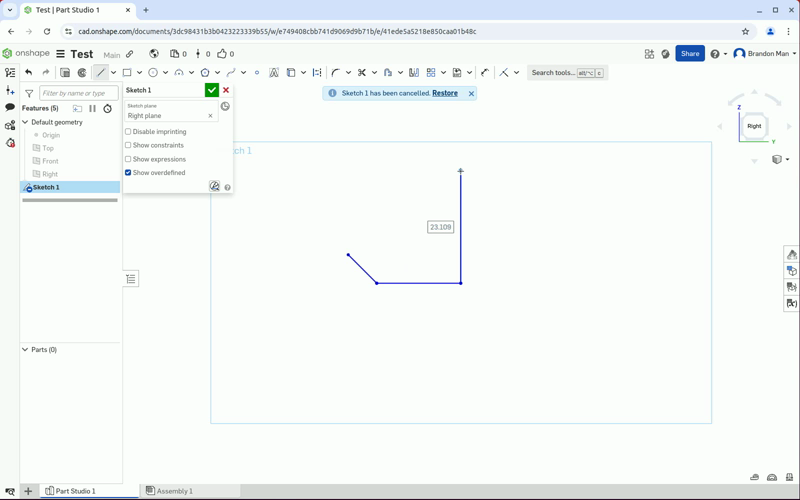
mouse_move(490, 170)
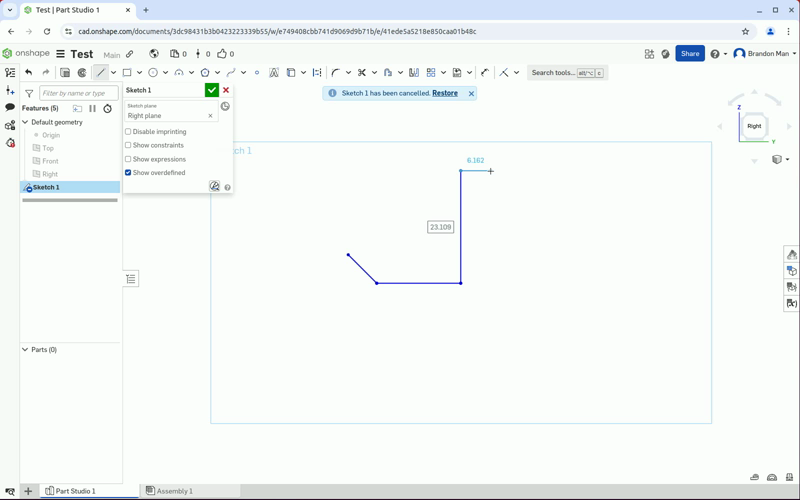
mouse_move(404, 170)
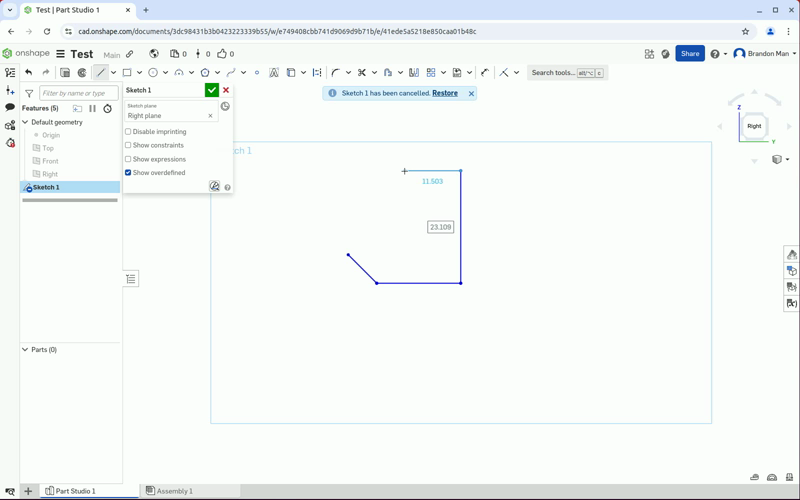
click(404, 170)
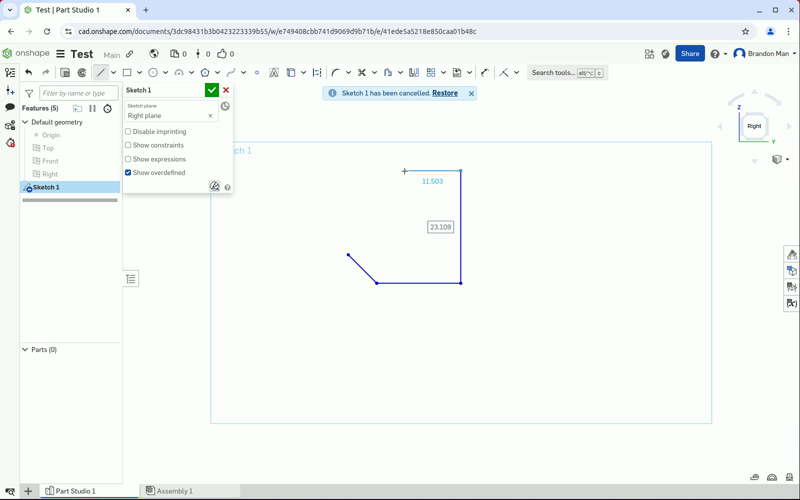
key_up(shift)
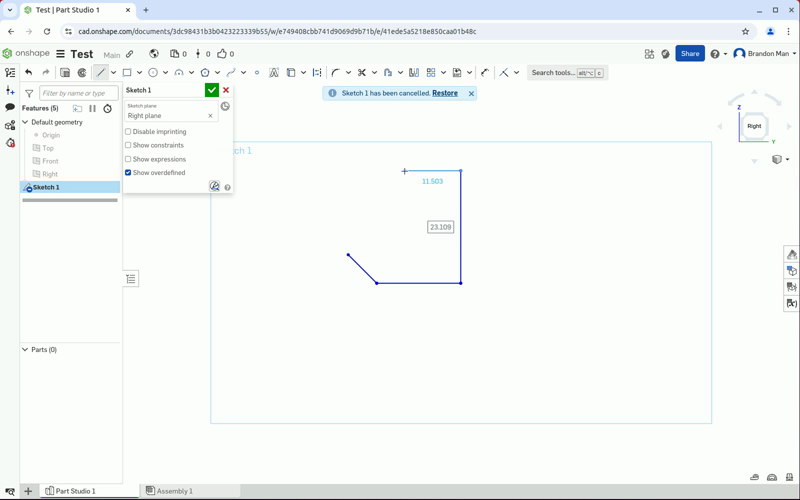
key_down(shift)
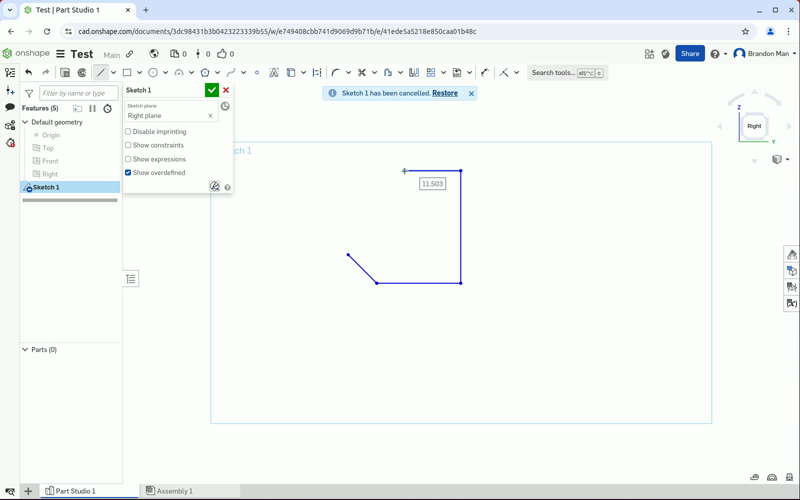
mouse_move(376, 226)
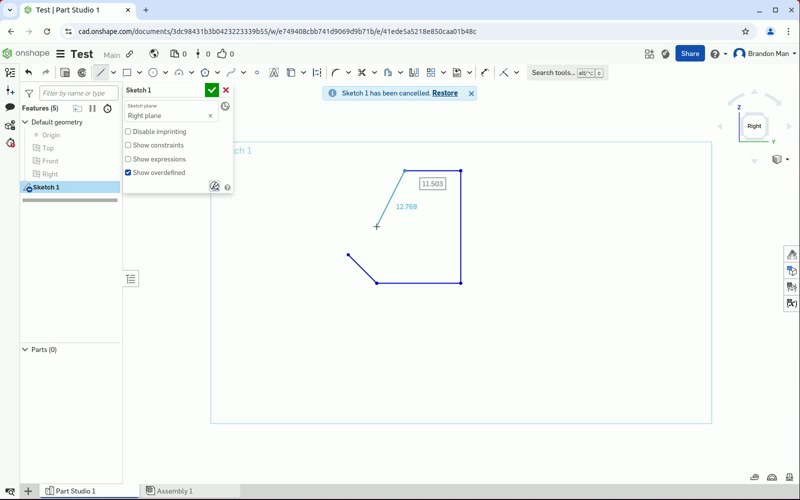
click(376, 226)
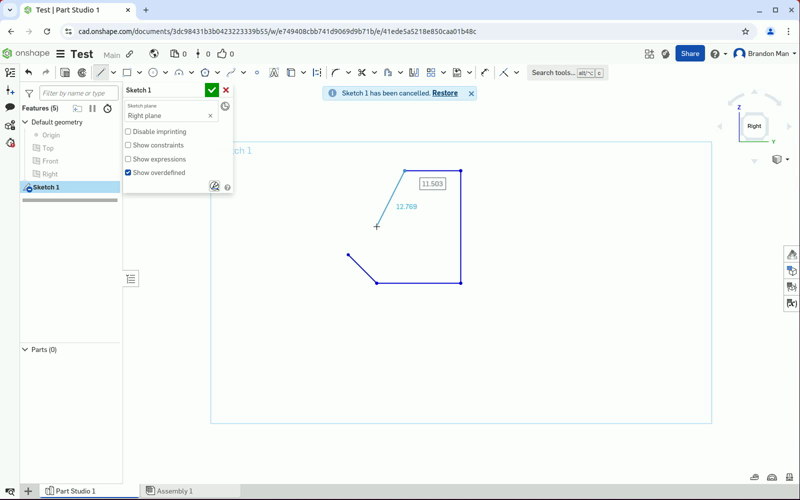
key_up(shift)
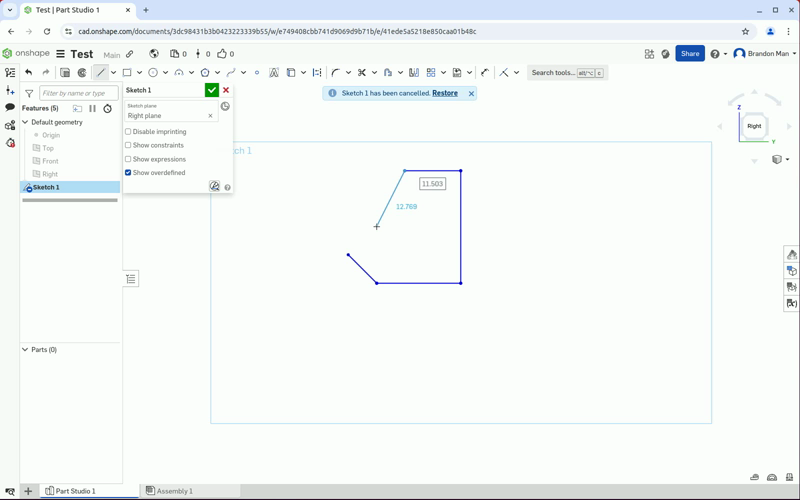
key_down(shift)
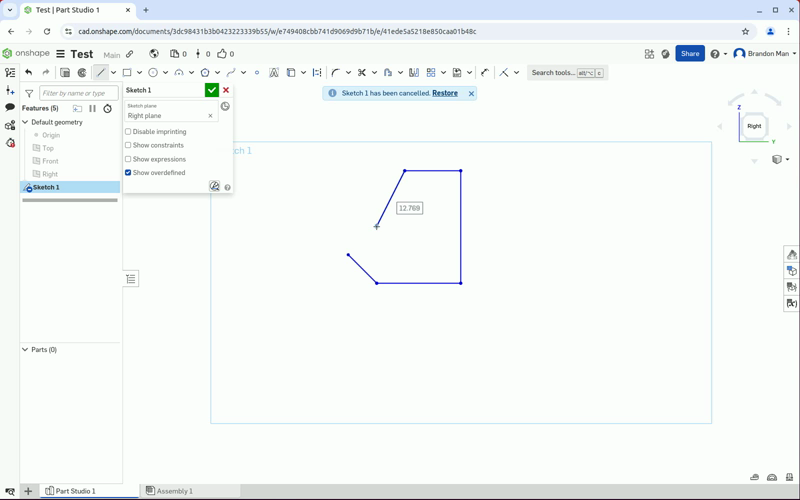
mouse_move(406, 226)
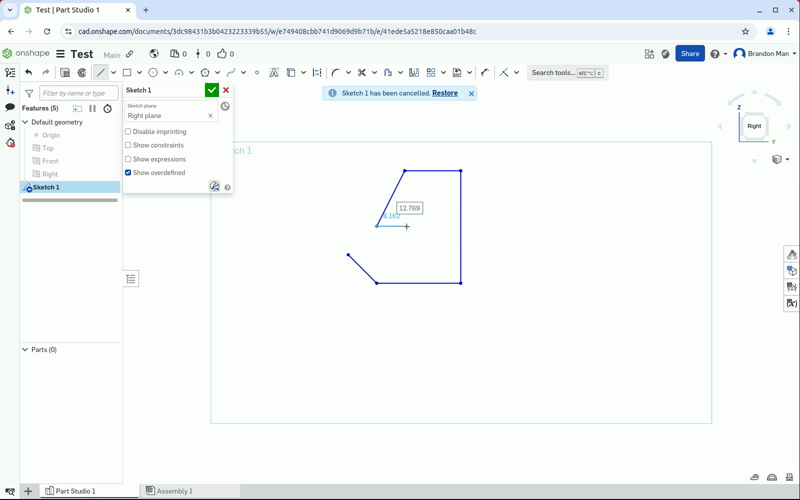
mouse_move(348, 226)
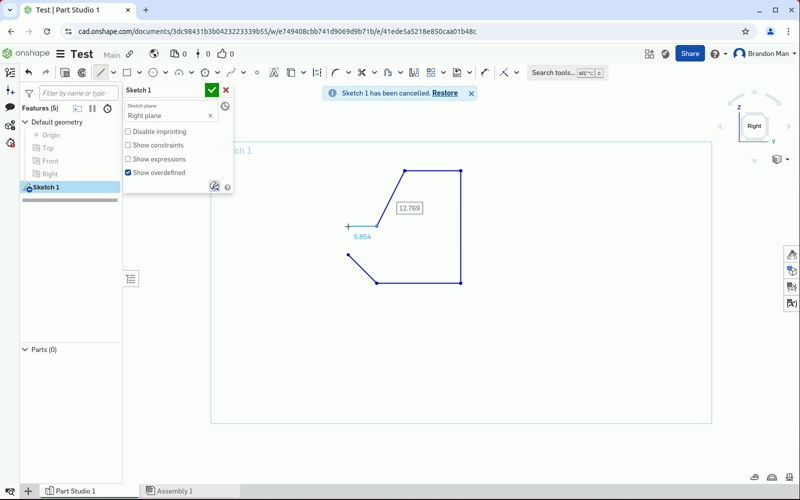
click(348, 226)
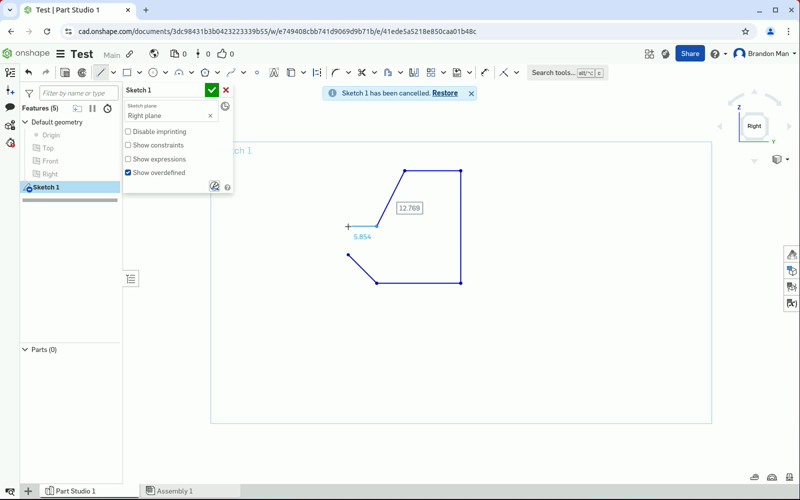
key_up(shift)
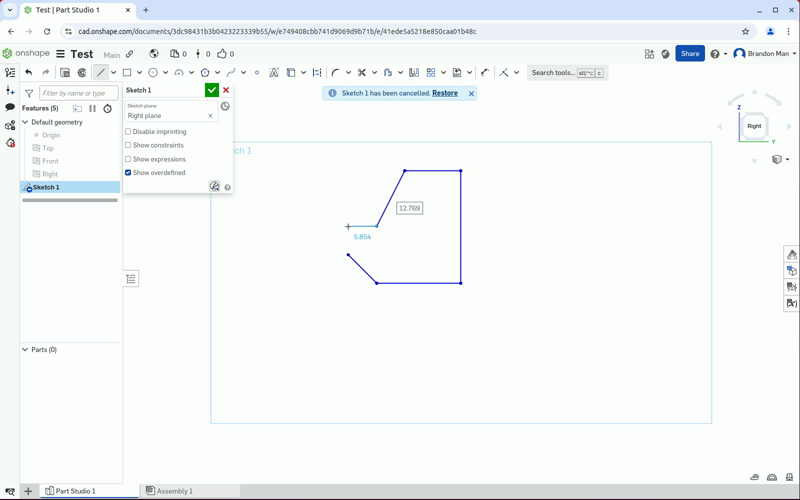
mouse_move(378, 226)
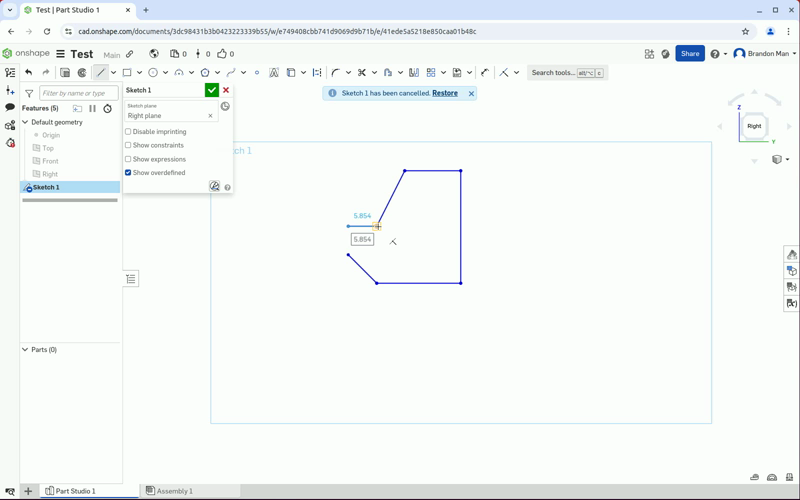
key_down(shift)
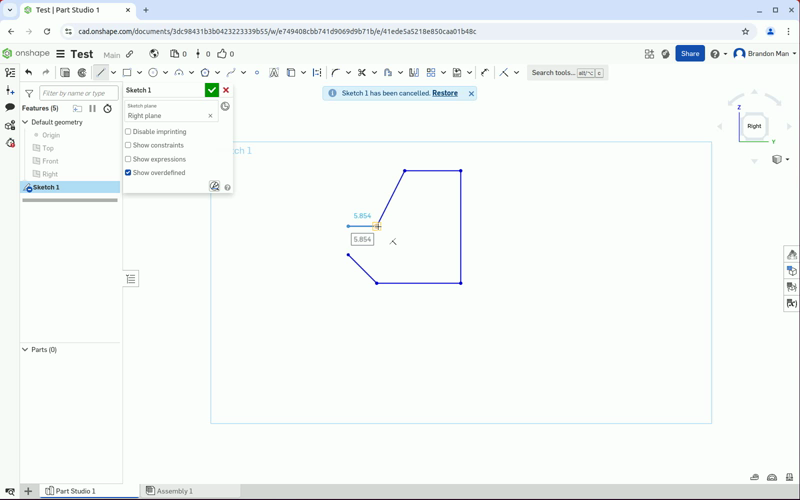
mouse_move(348, 254)
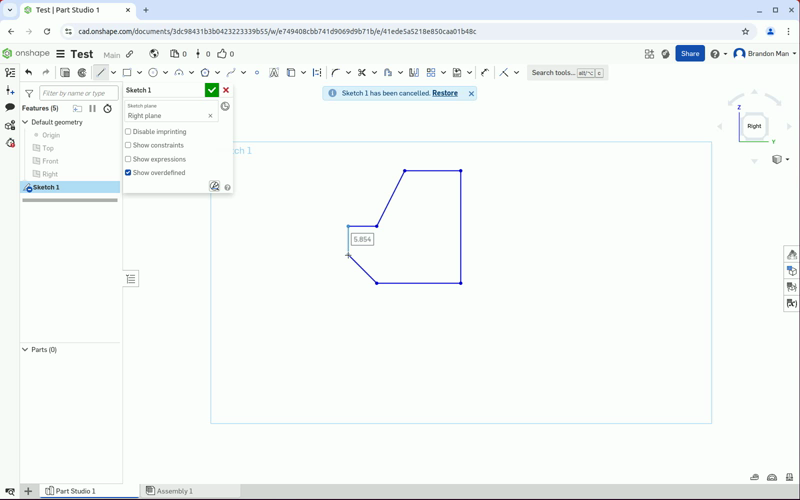
key_up(shift)
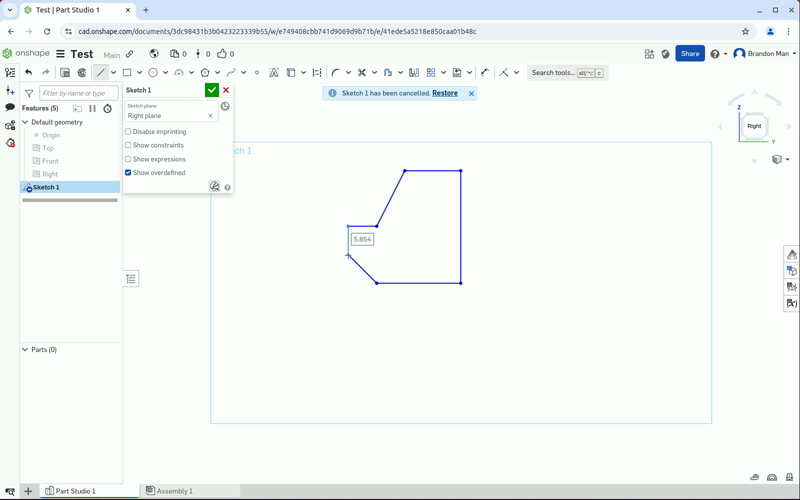
click(348, 254)
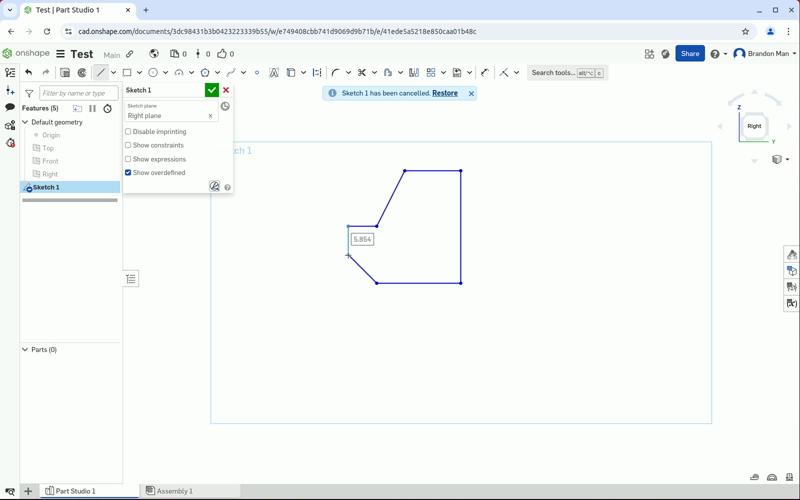
key(esc)
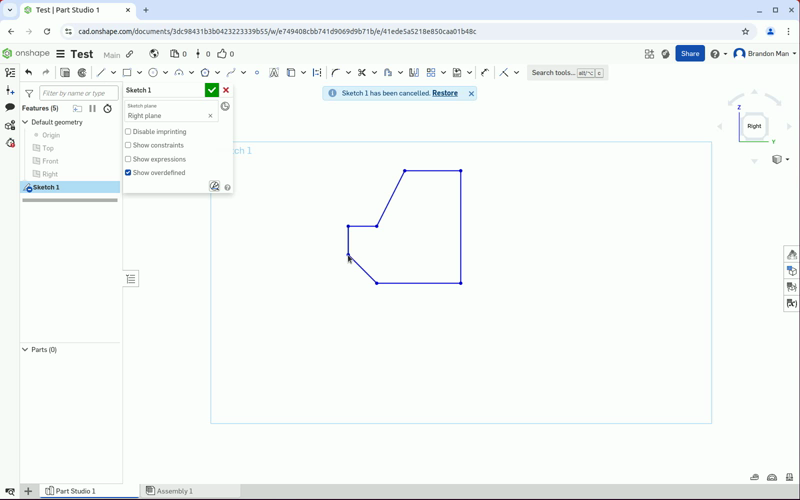
mouse_move(414, 258)
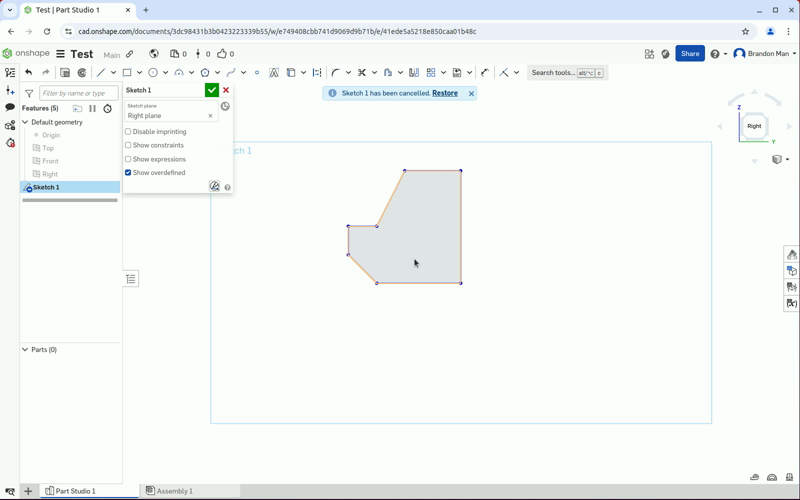
click(414, 258)
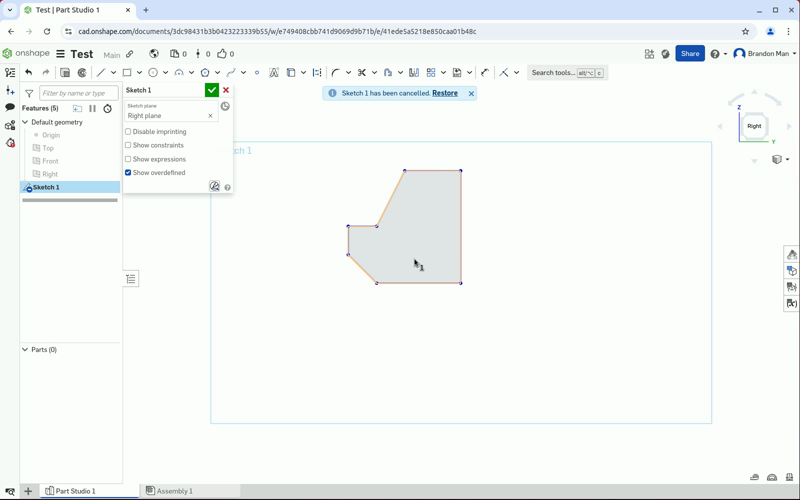
mouse_move(73, 352)
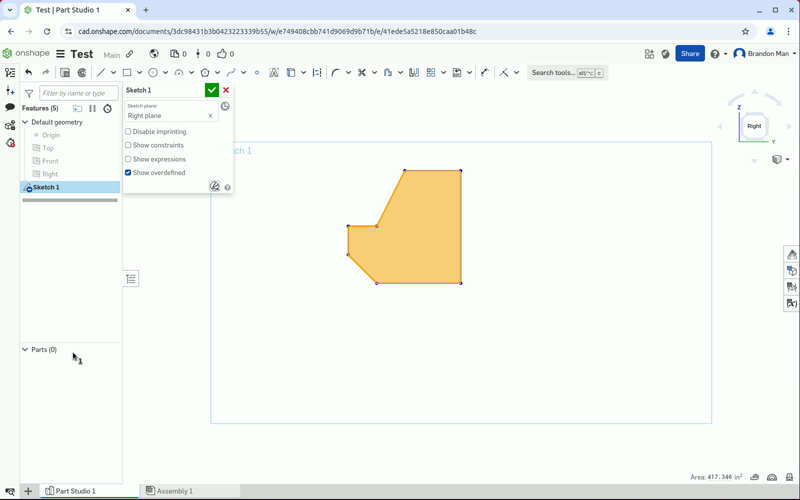
key(shift+y)
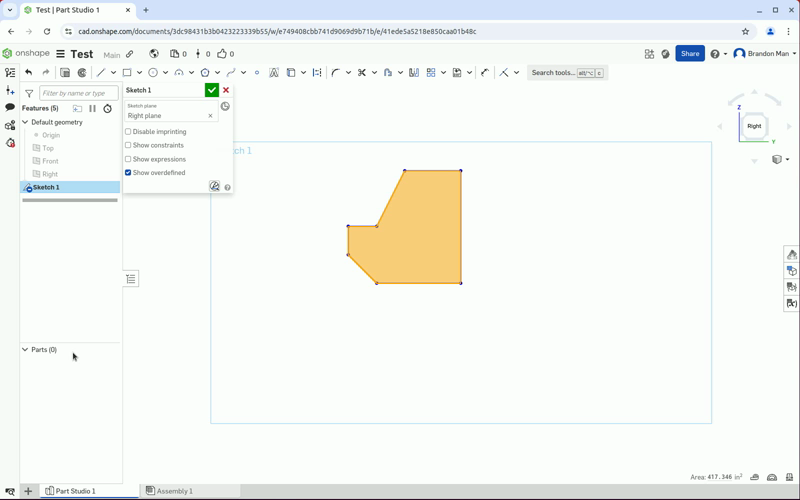
key(shift+e)
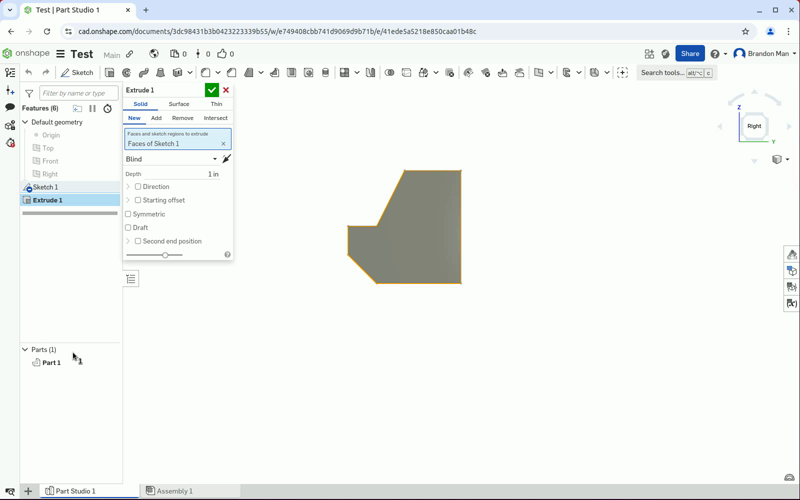
mouse_move(143, 106)
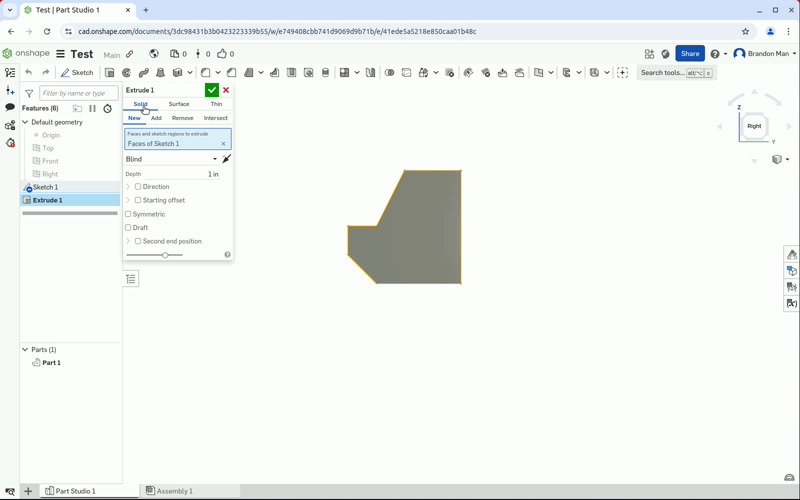
click(143, 106)
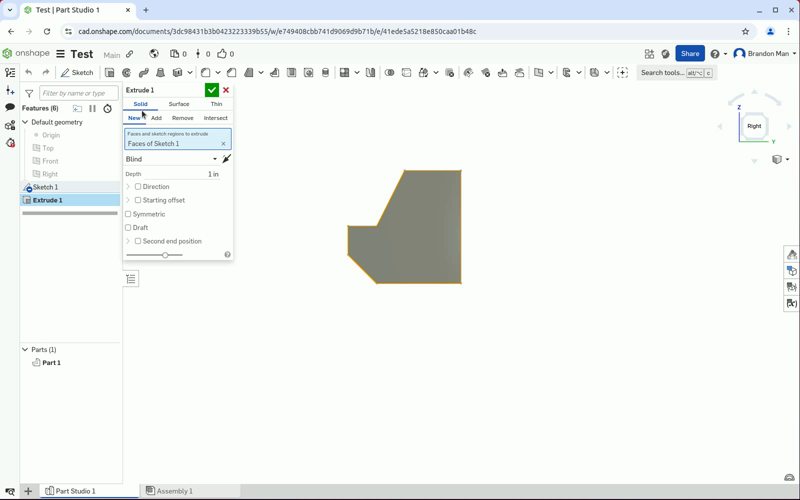
mouse_move(137, 120)
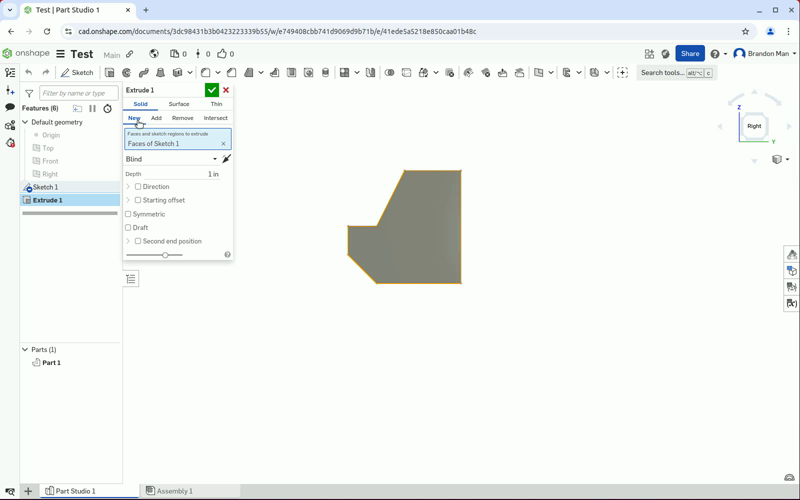
click(137, 120)
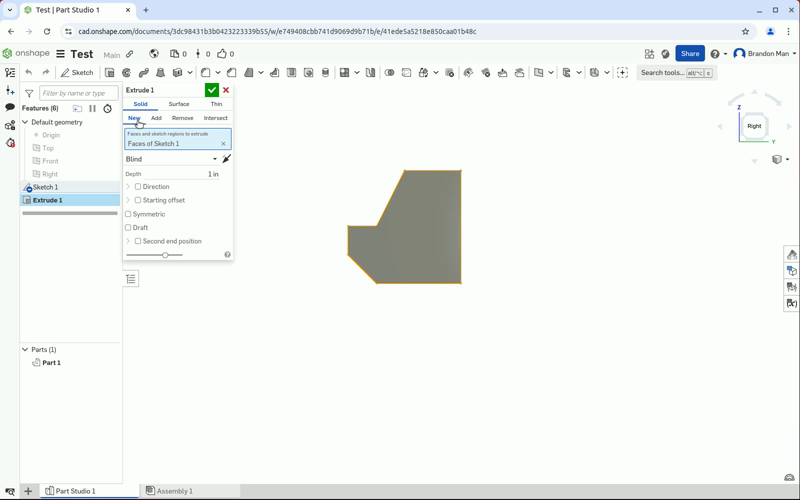
key(tab, 4)
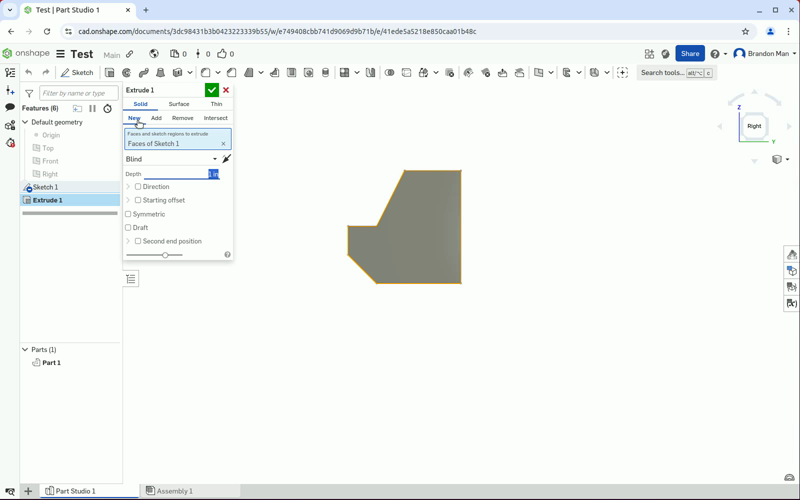
text(34.662)
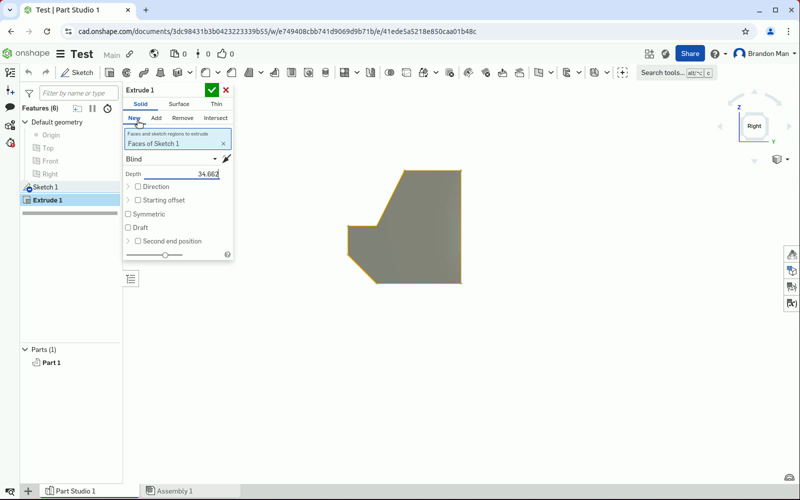
key(tab, 3)
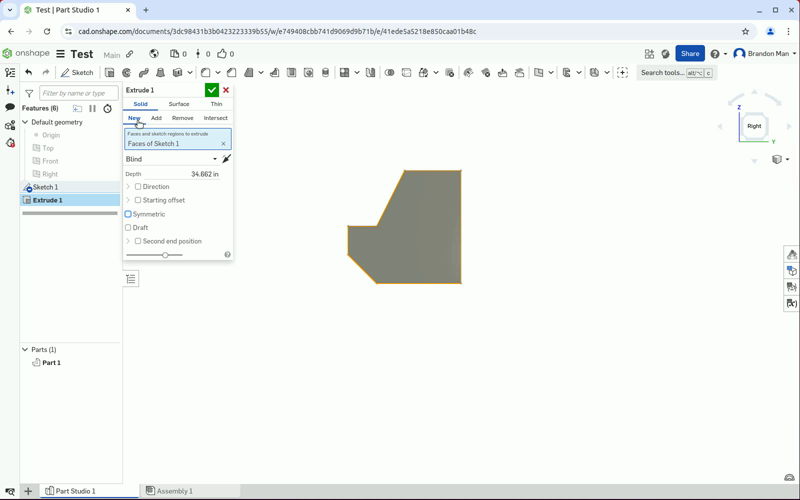
key(space)
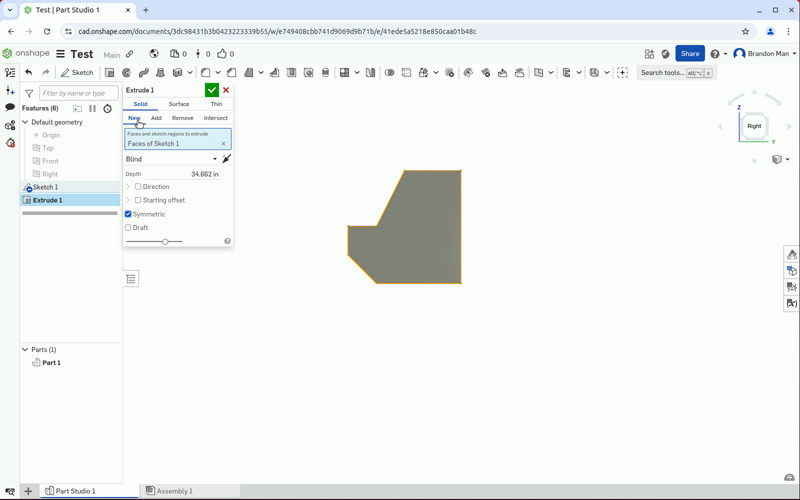
key(enter)
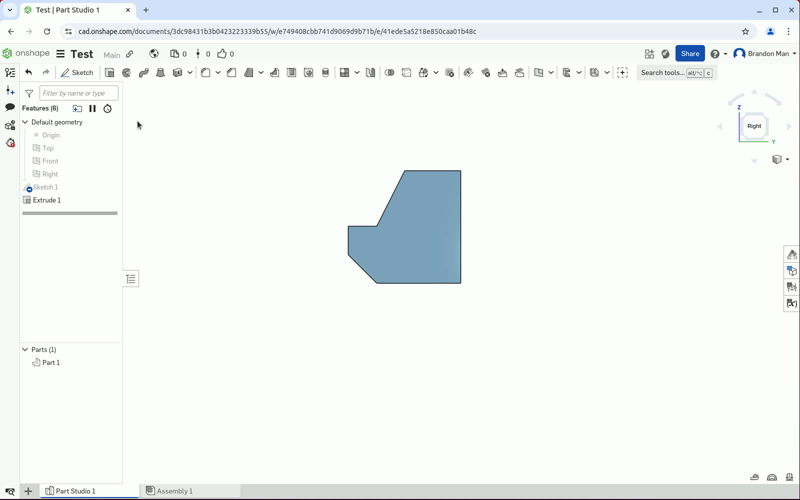
key(shift+h)
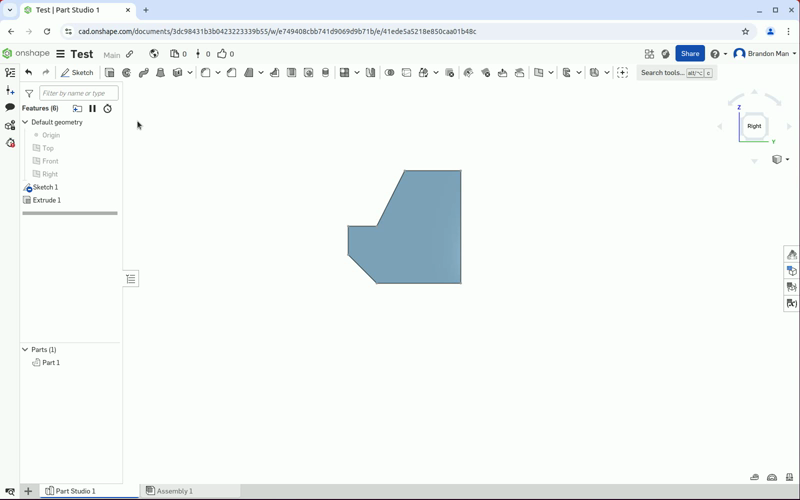
key(shift+h)
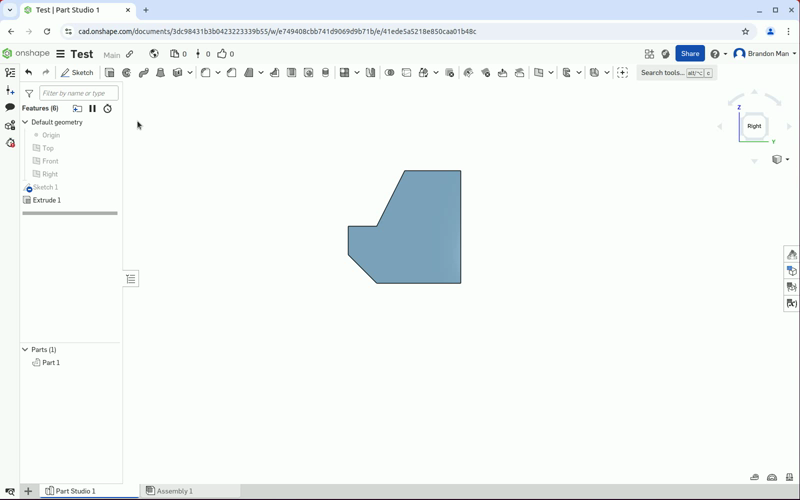
mouse_move(73, 189)
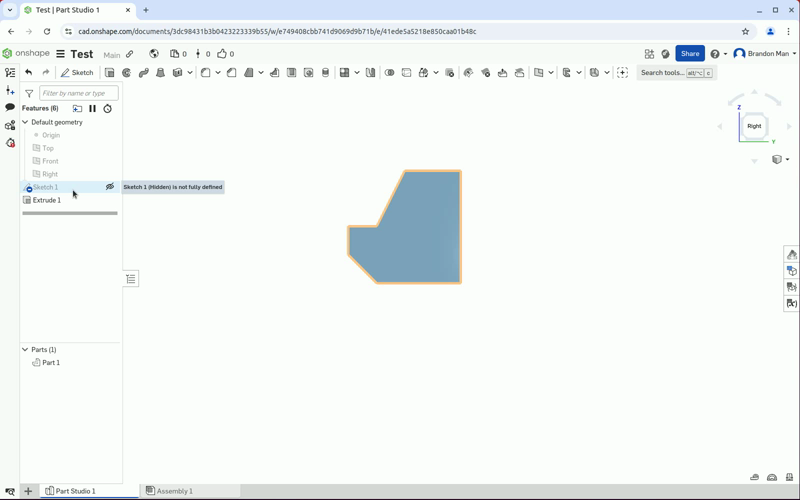
click(73, 189)
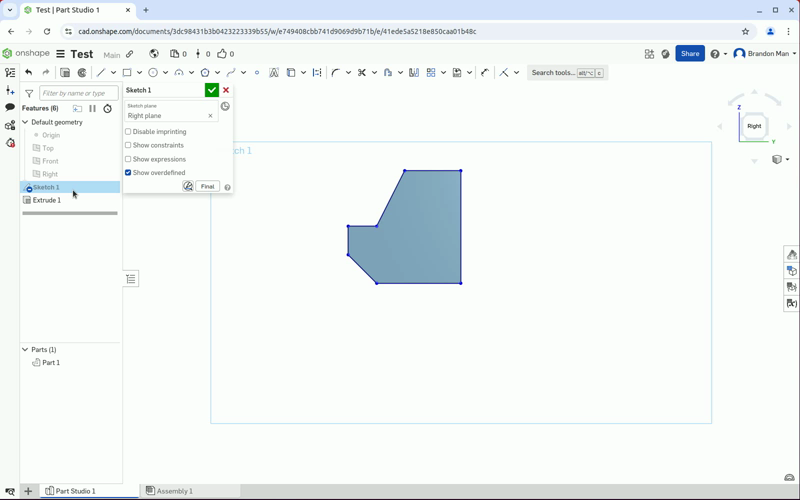
mouse_move(229, 92)
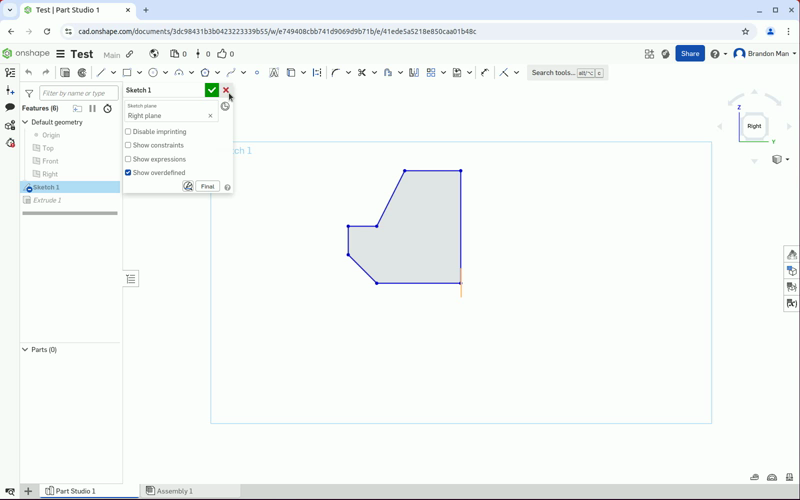
click(229, 92)
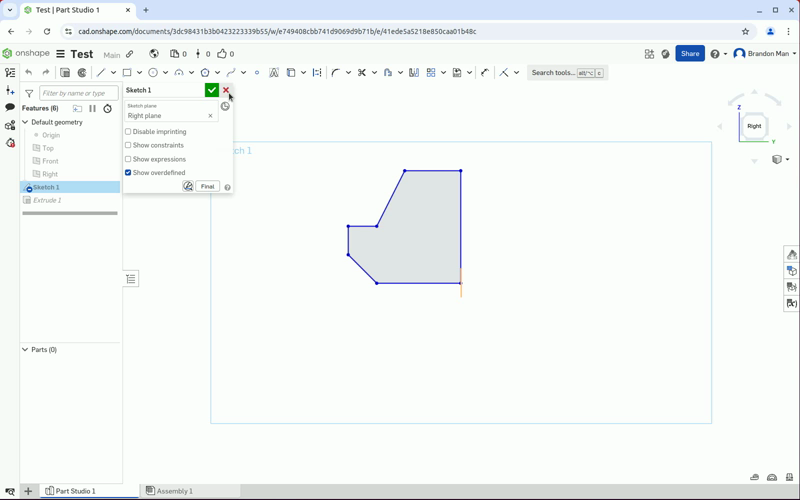
key(shift+s)
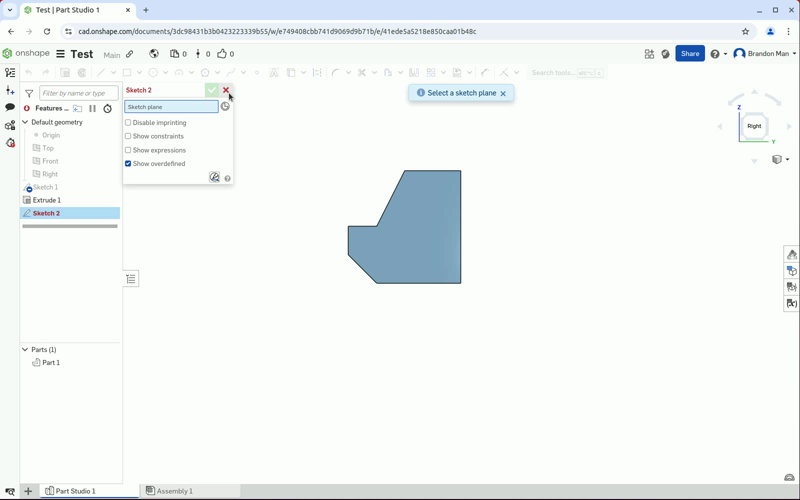
mouse_move(73, 176)
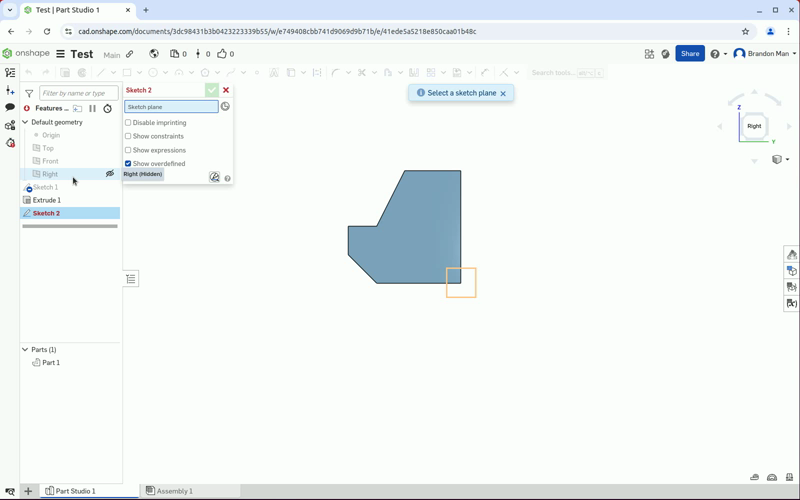
click(73, 176)
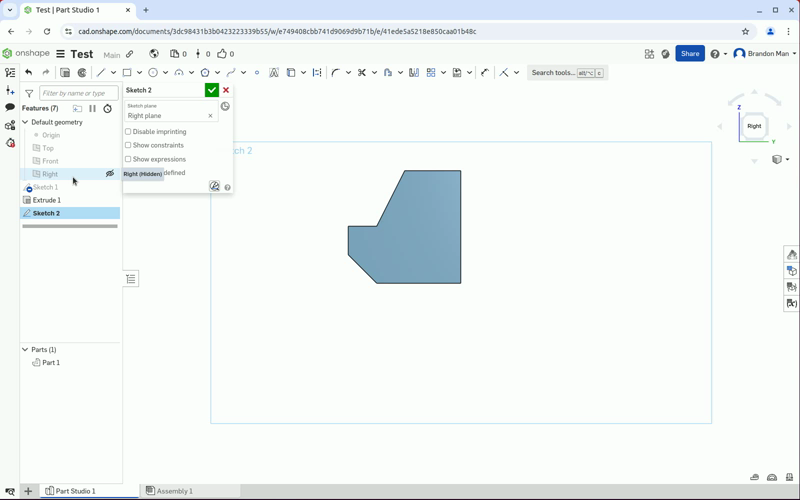
mouse_move(73, 352)
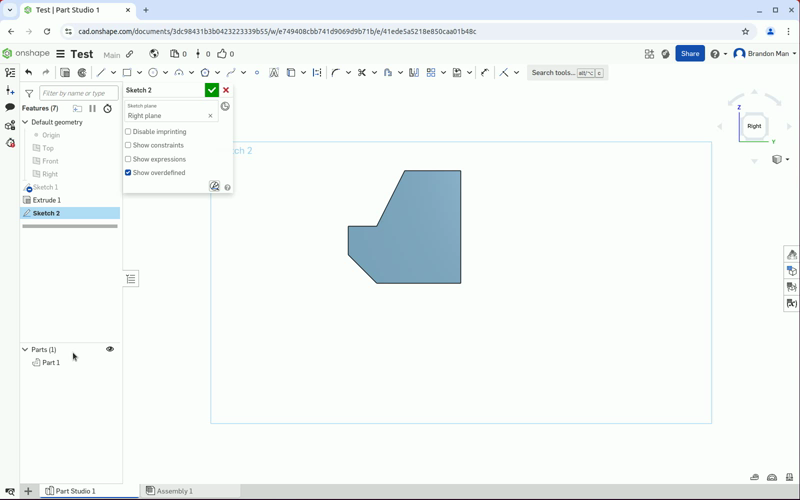
key(y)
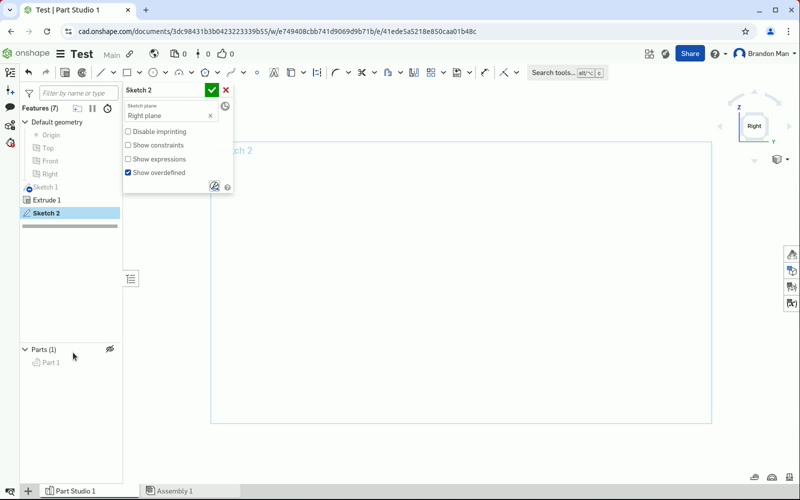
key(l)
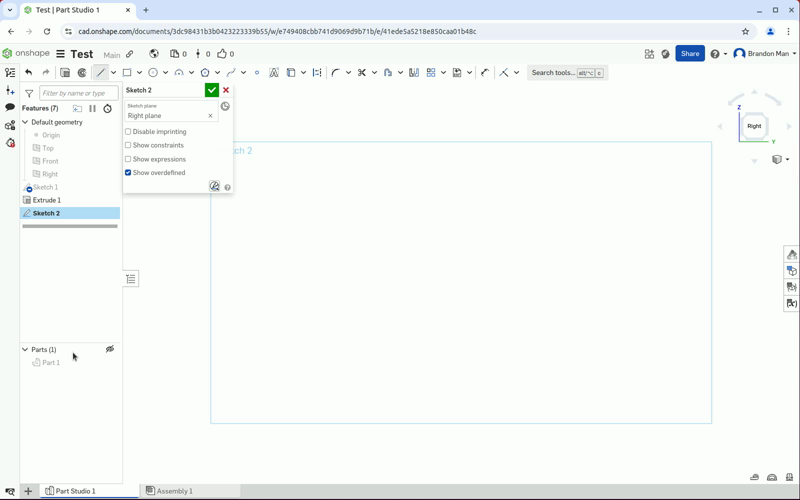
key_down(shift)
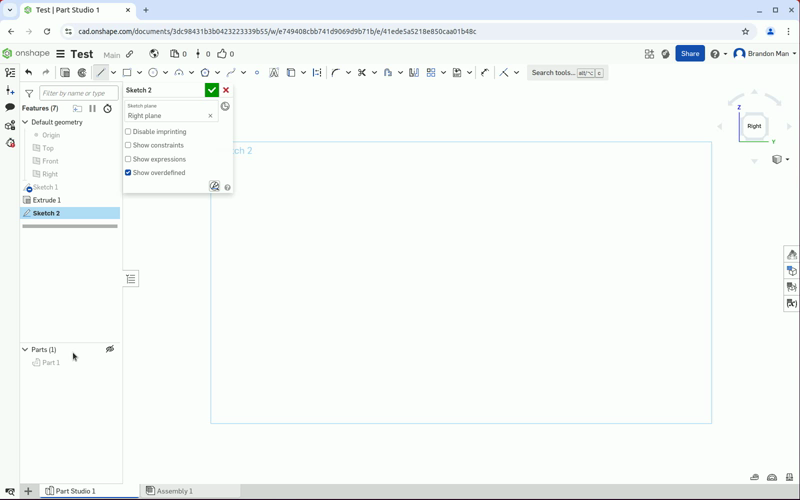
mouse_move(376, 226)
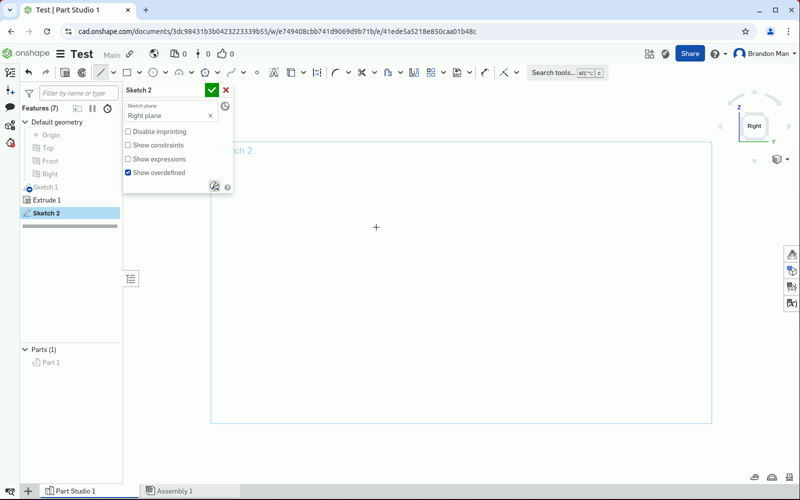
click(376, 226)
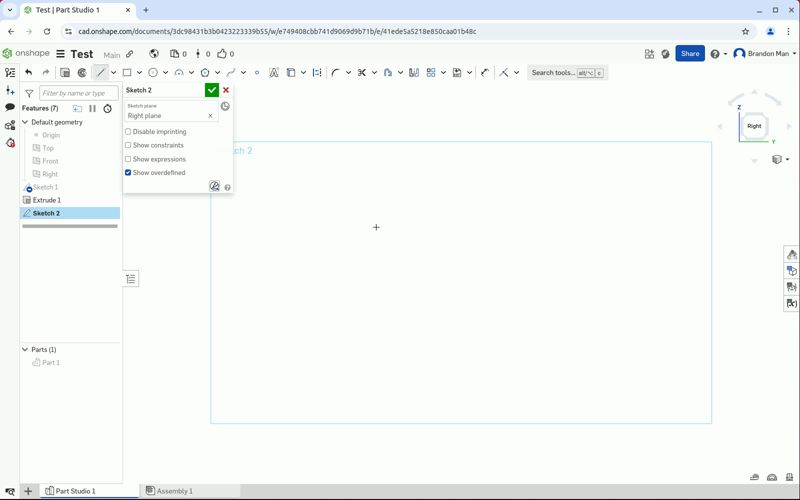
key_up(shift)
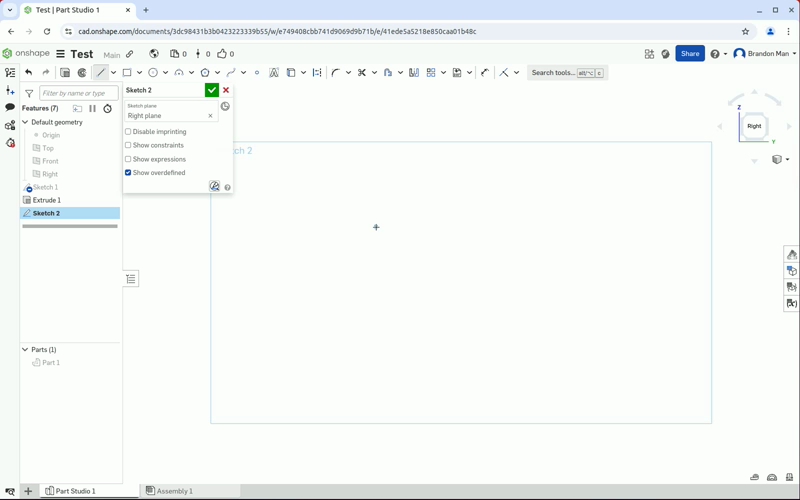
key_down(shift)
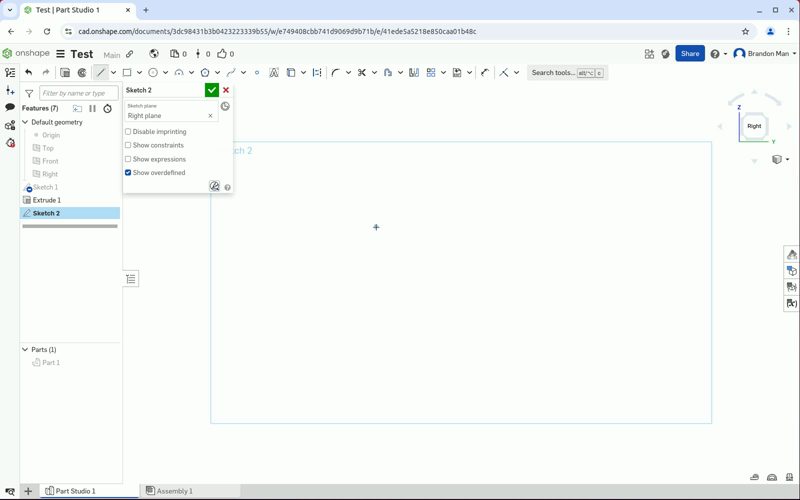
mouse_move(461, 170)
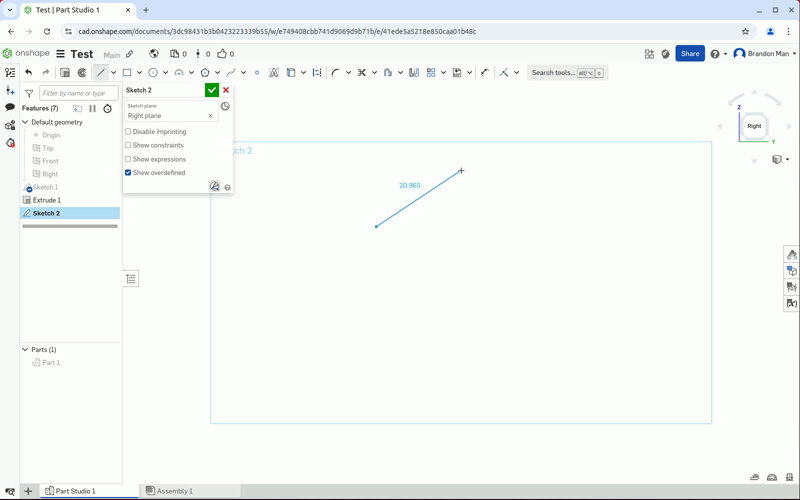
click(461, 170)
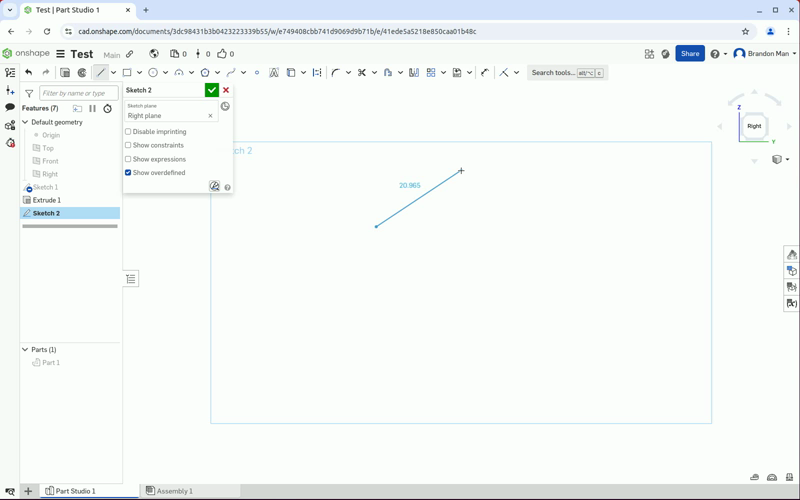
key_up(shift)
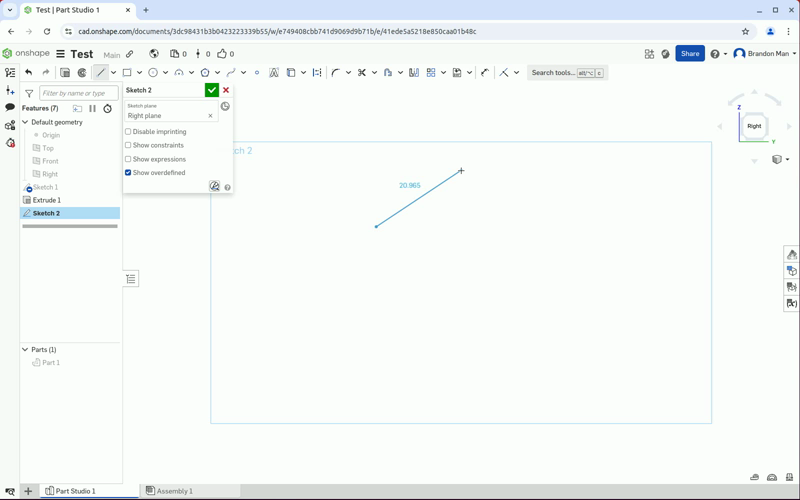
key_down(shift)
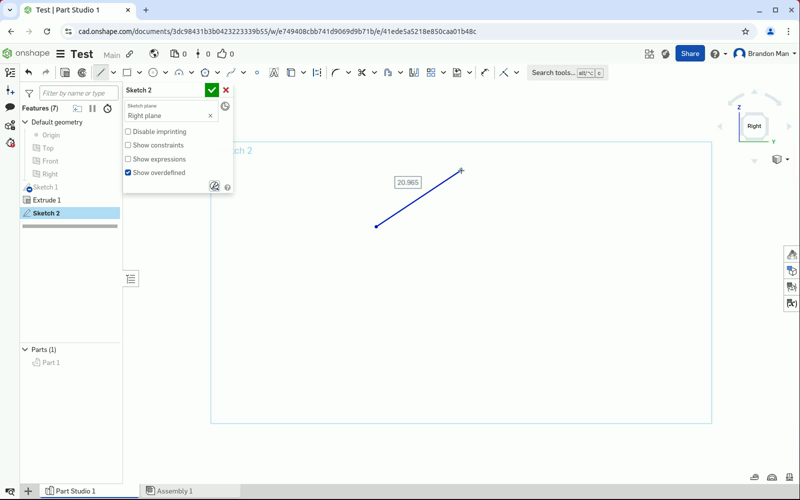
mouse_move(491, 170)
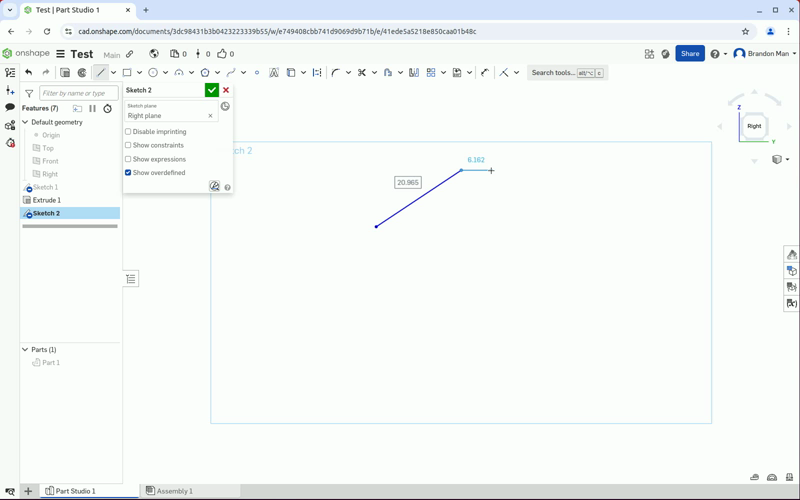
mouse_move(404, 170)
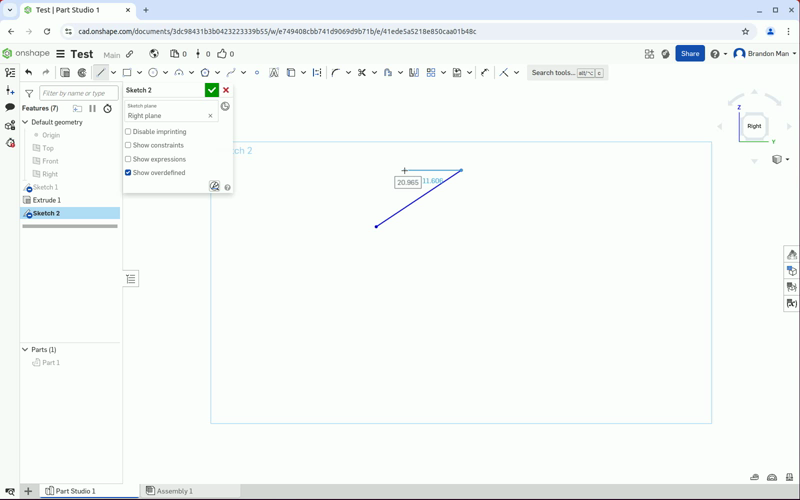
click(404, 170)
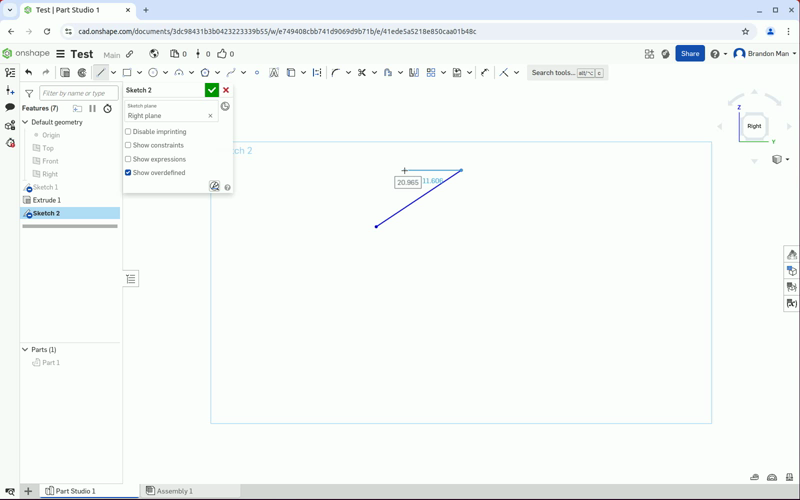
key_up(shift)
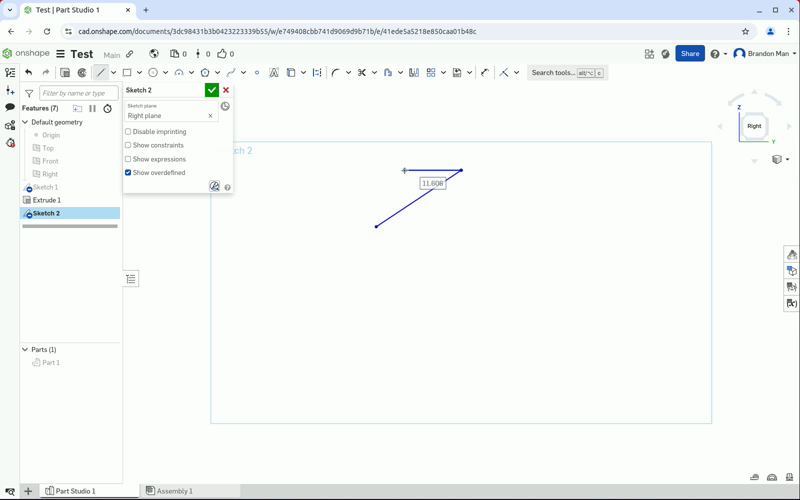
key_down(shift)
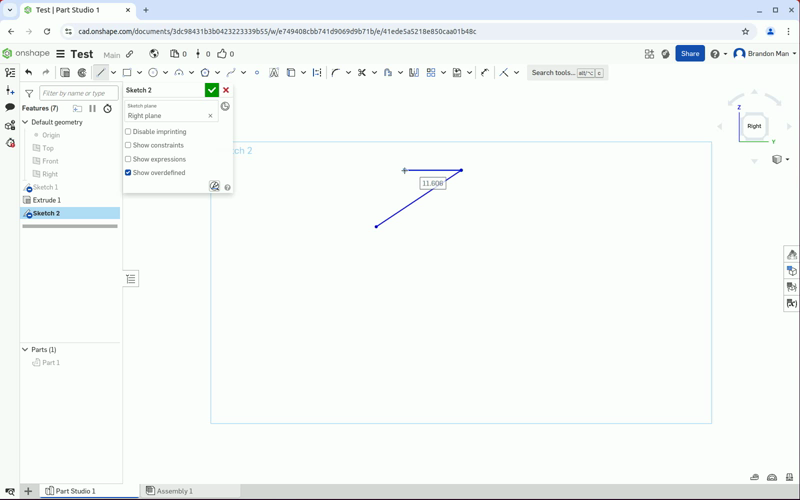
mouse_move(376, 226)
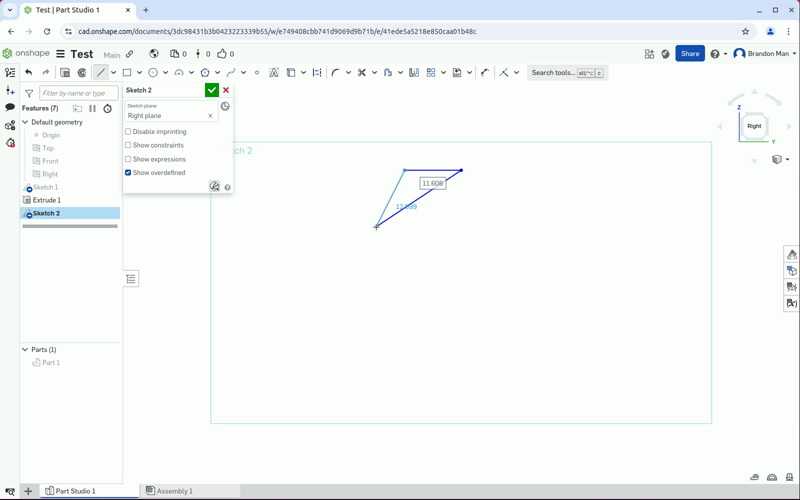
key_up(shift)
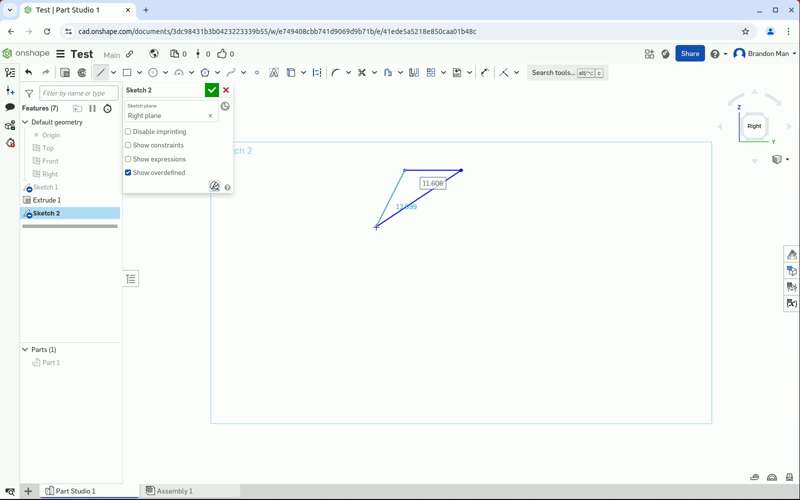
click(376, 226)
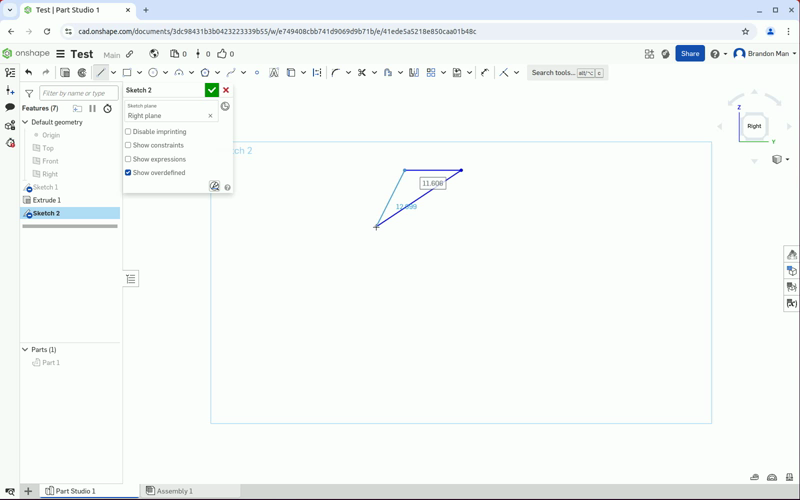
key(esc)
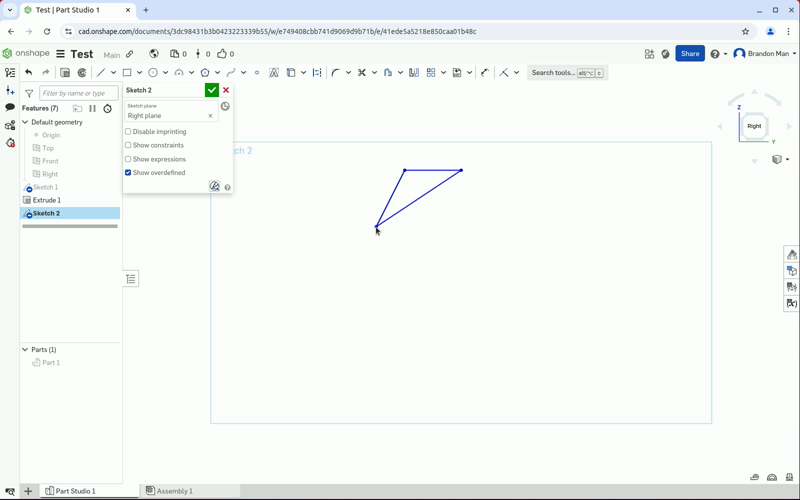
mouse_move(437, 172)
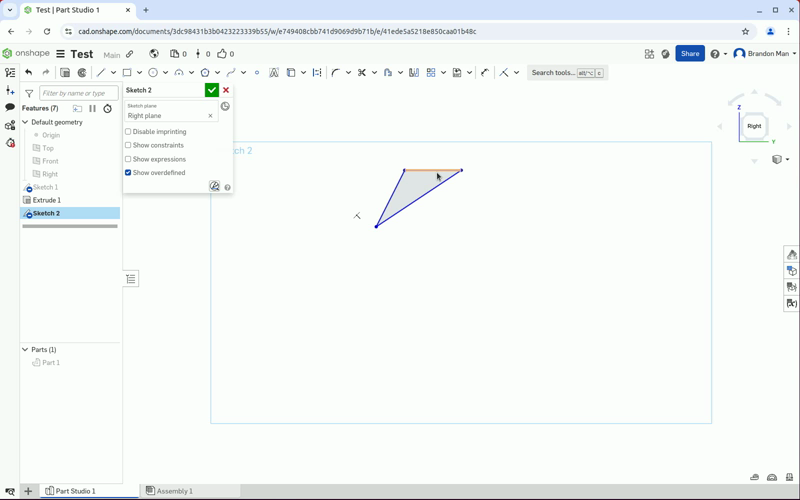
scroll(6)
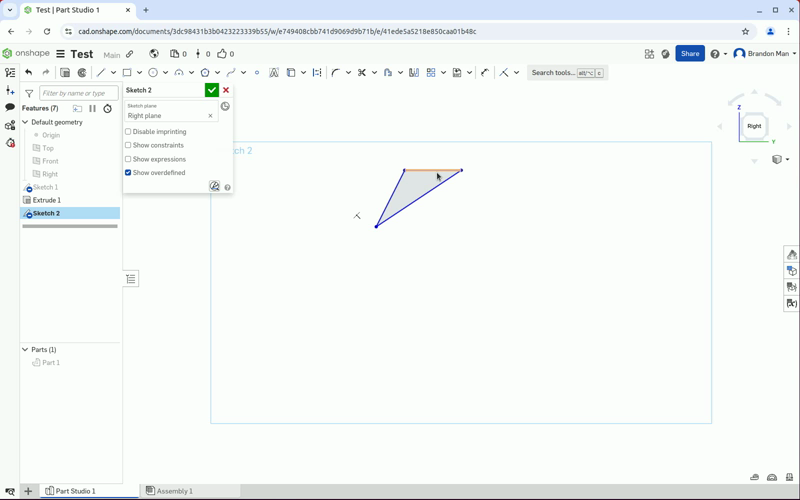
scroll(6)
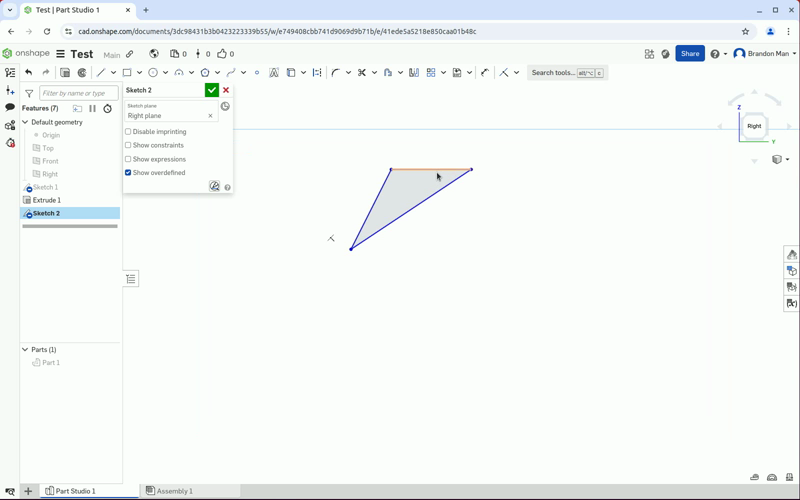
scroll(6)
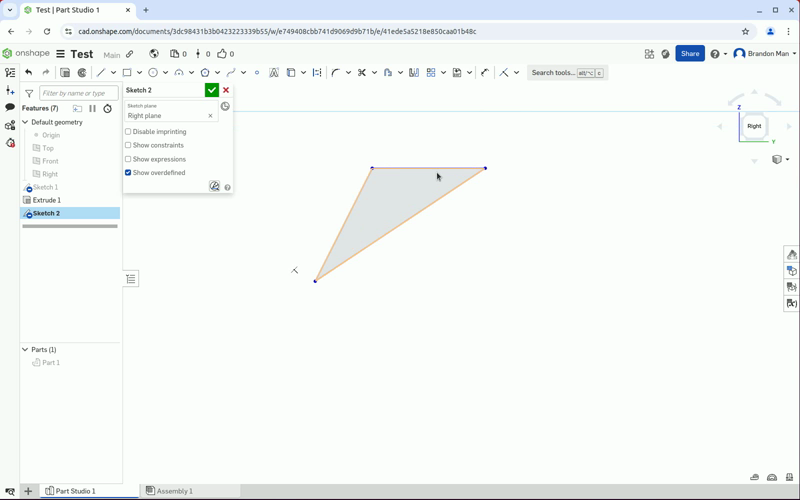
scroll(6)
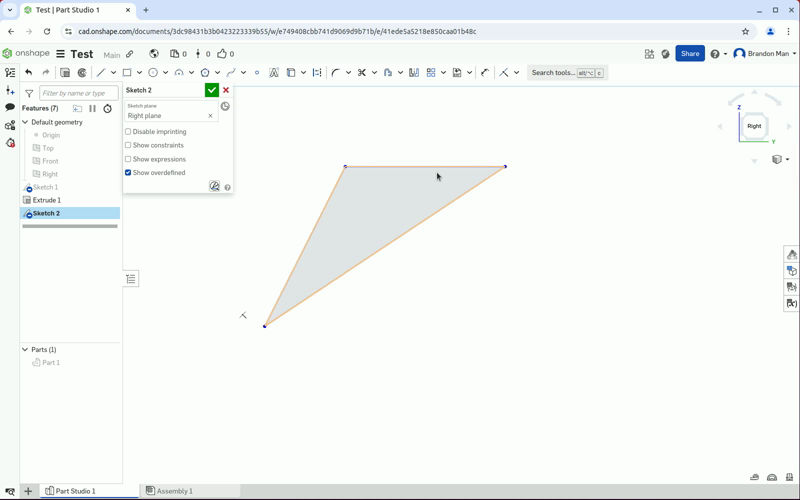
scroll(6)
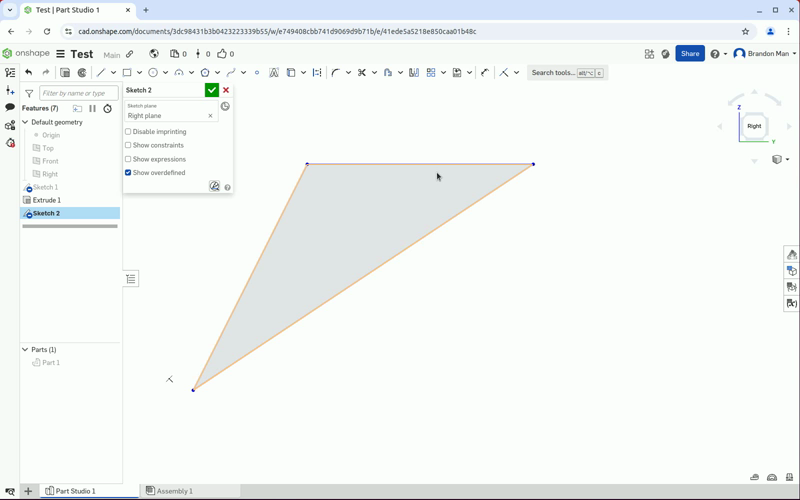
scroll(6)
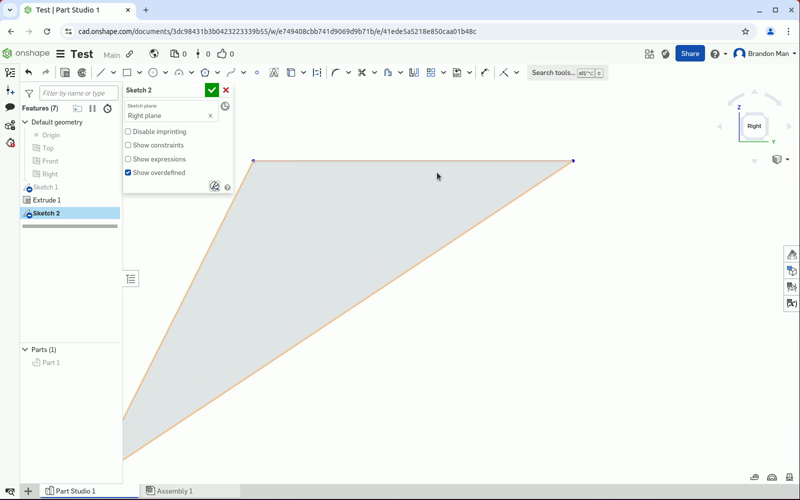
scroll(6)
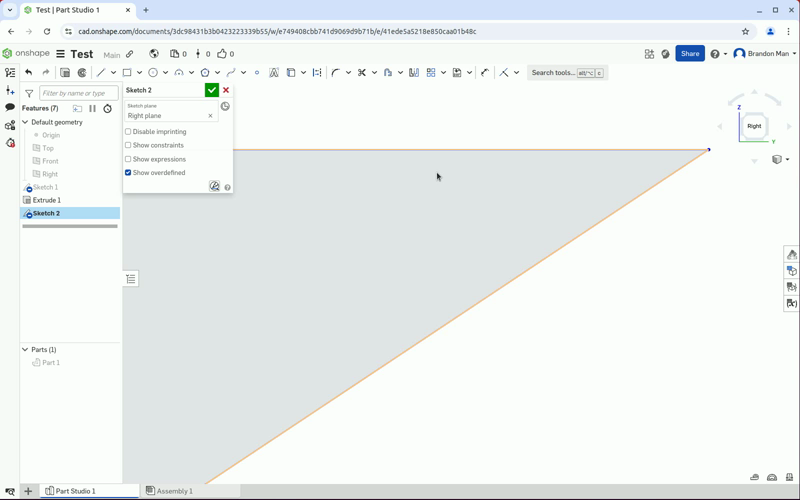
click(437, 172)
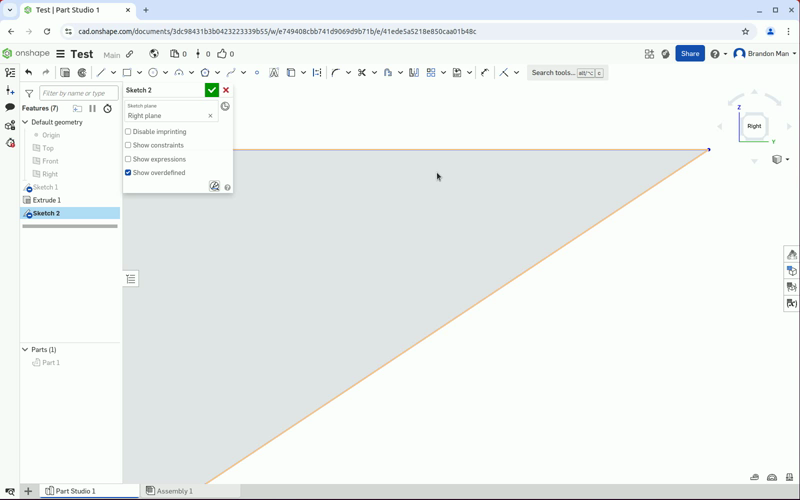
scroll(-6)
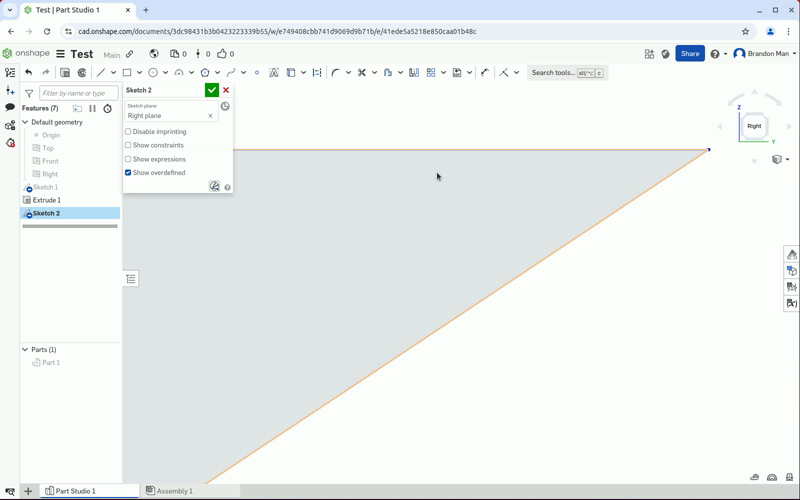
scroll(-6)
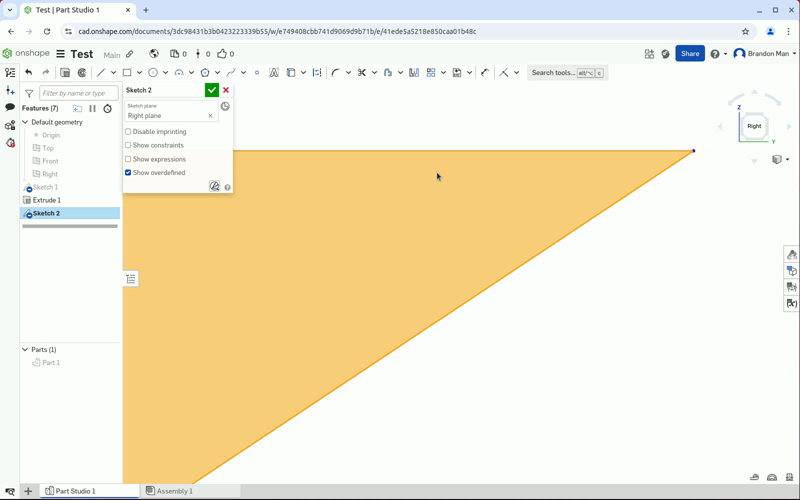
scroll(-6)
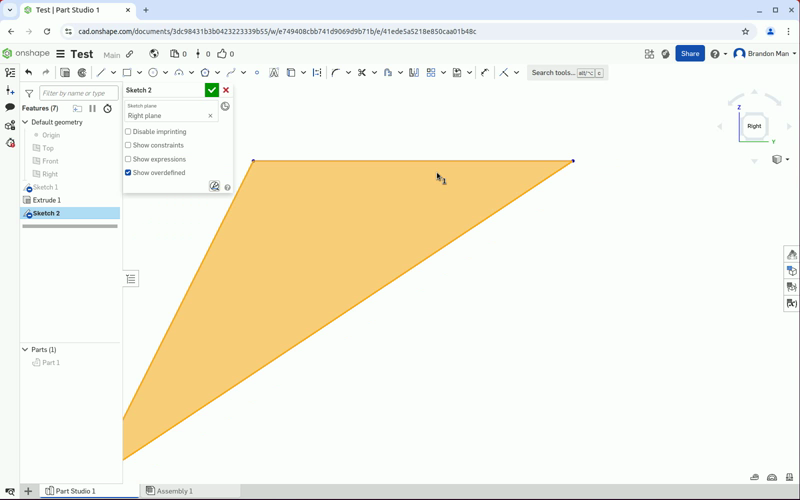
scroll(-6)
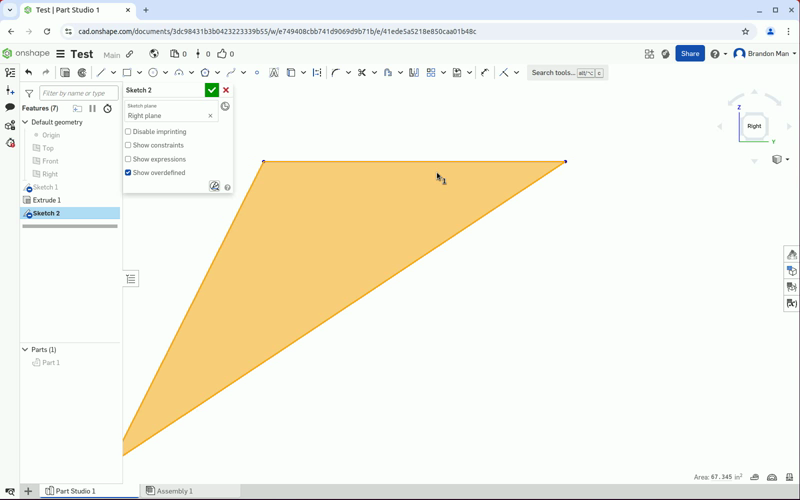
scroll(-6)
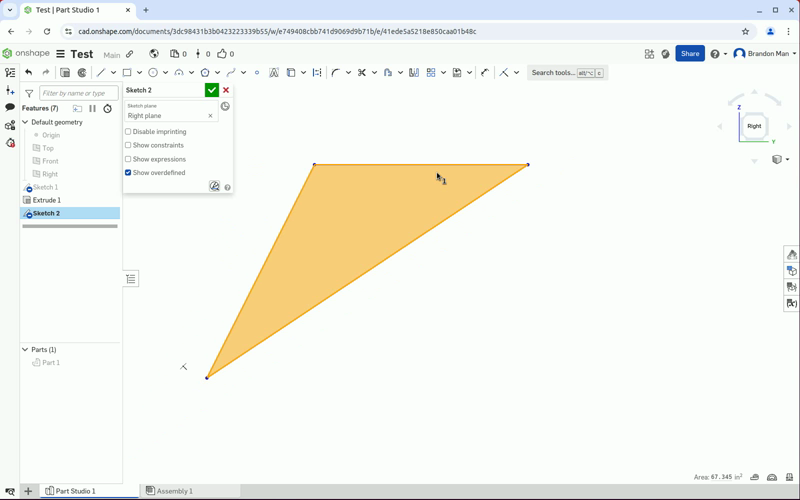
scroll(-6)
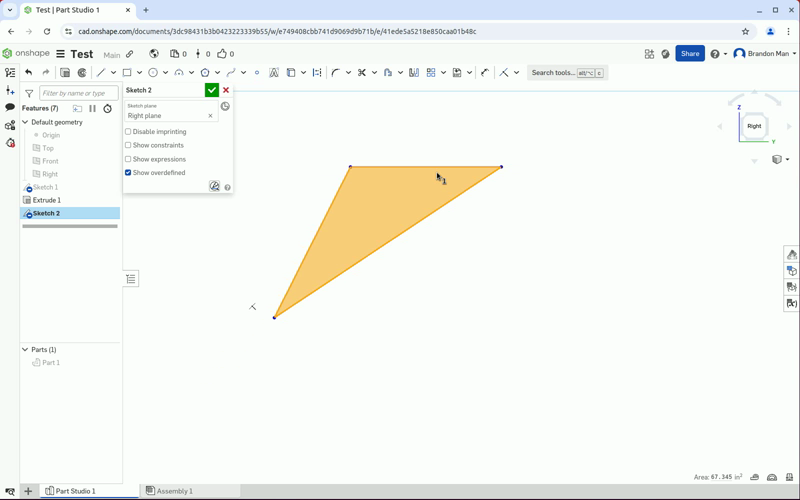
scroll(-6)
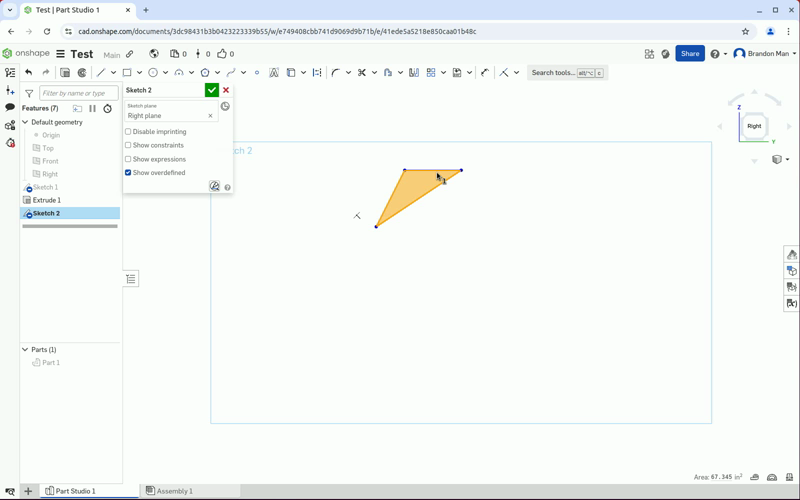
mouse_move(73, 352)
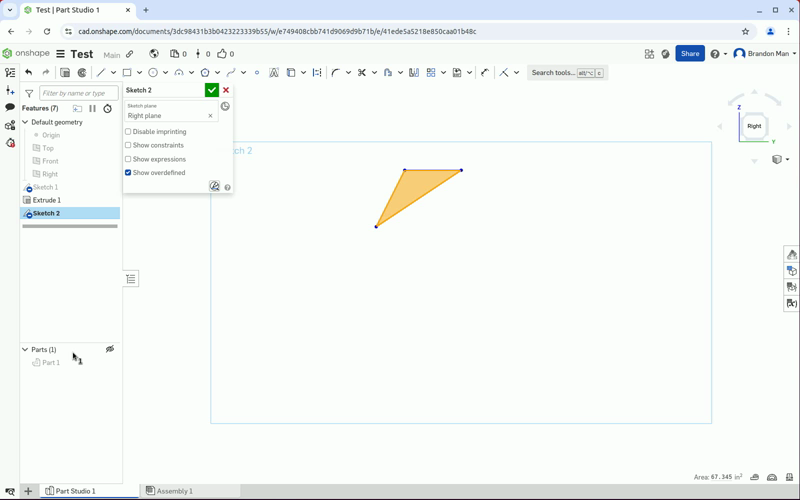
key(shift+y)
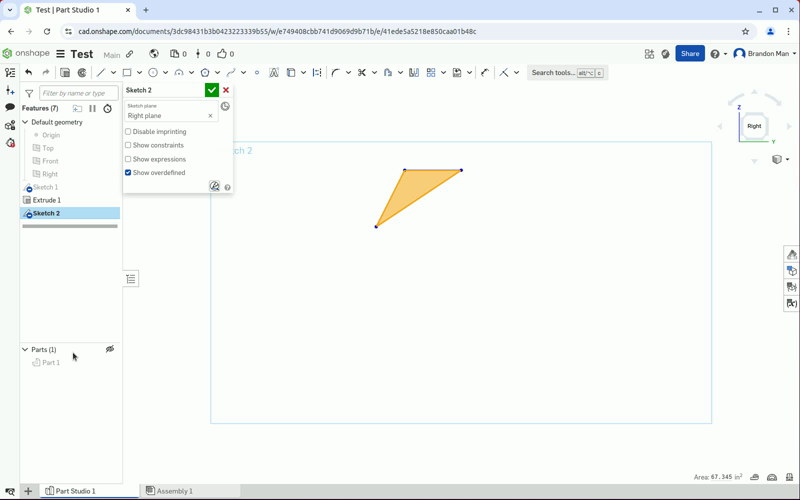
key(shift+e)
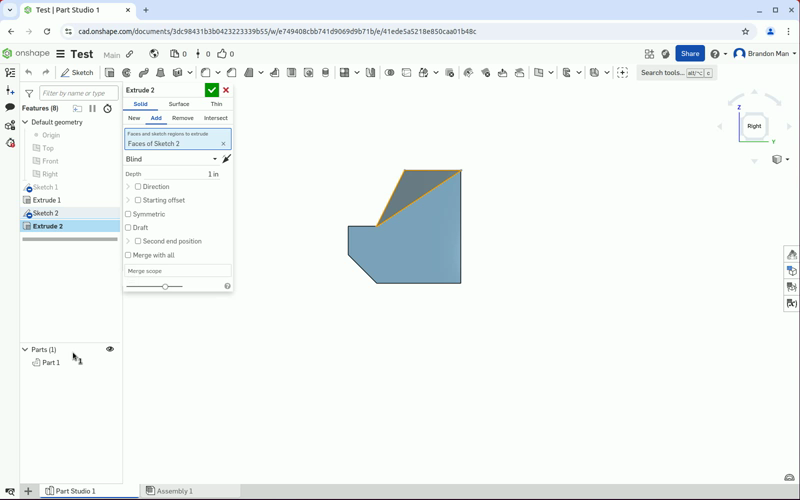
mouse_move(143, 106)
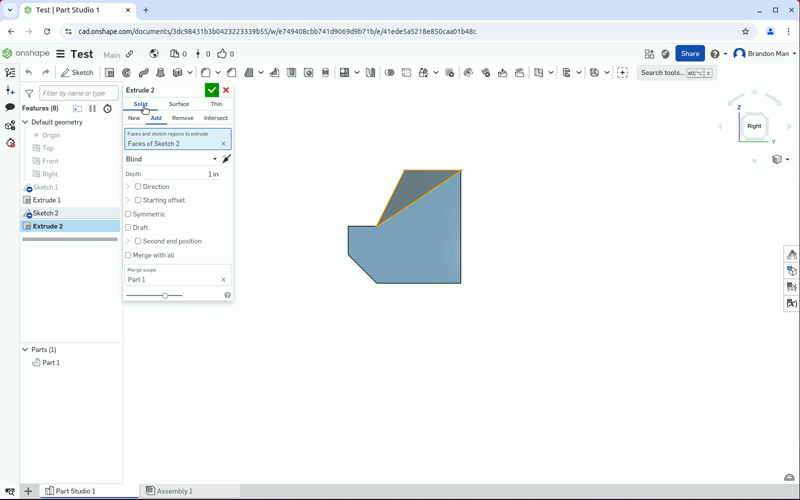
click(143, 106)
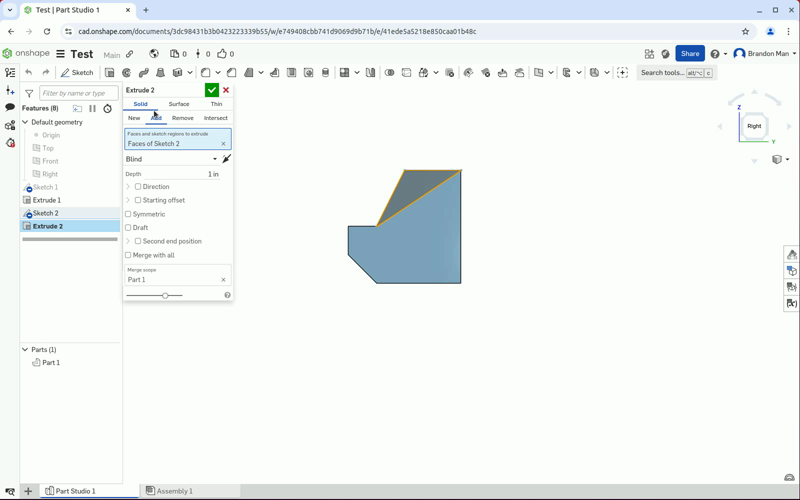
mouse_move(186, 120)
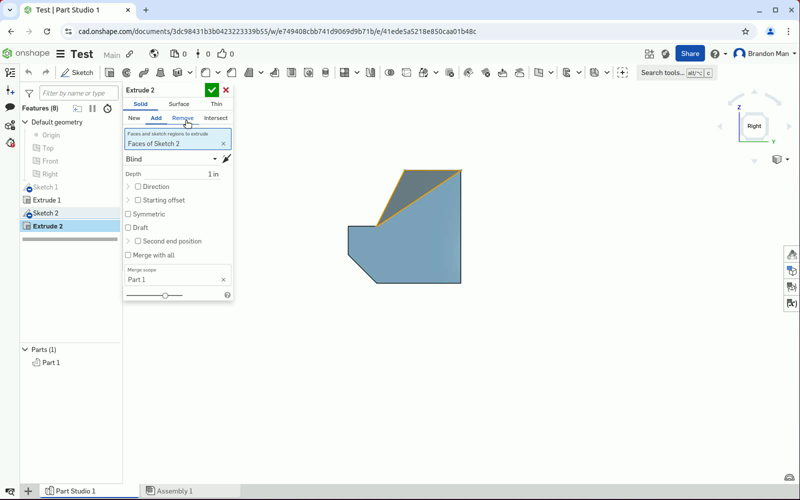
click(186, 120)
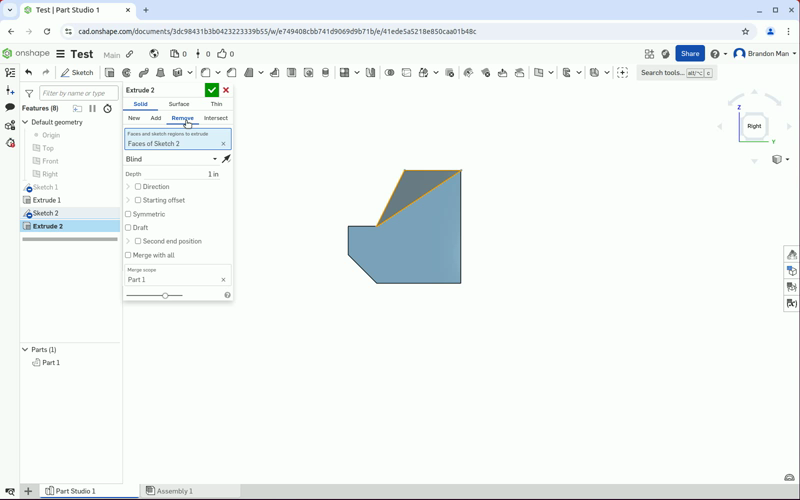
key(tab, 4)
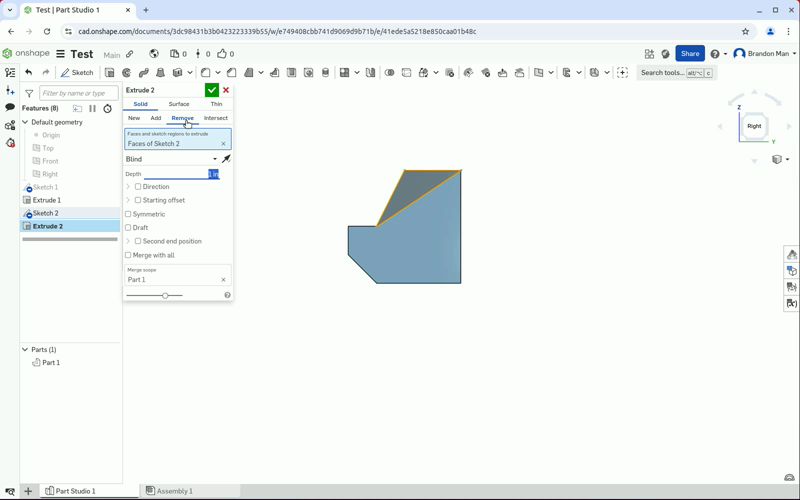
text(11.554)
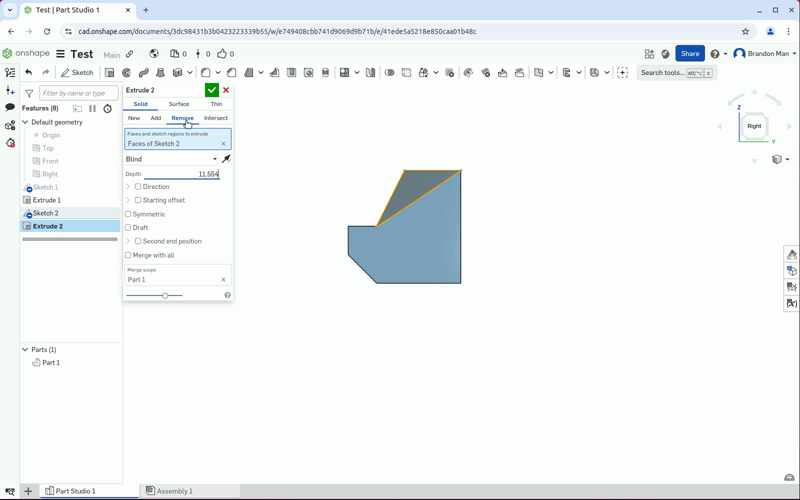
key(tab, 3)
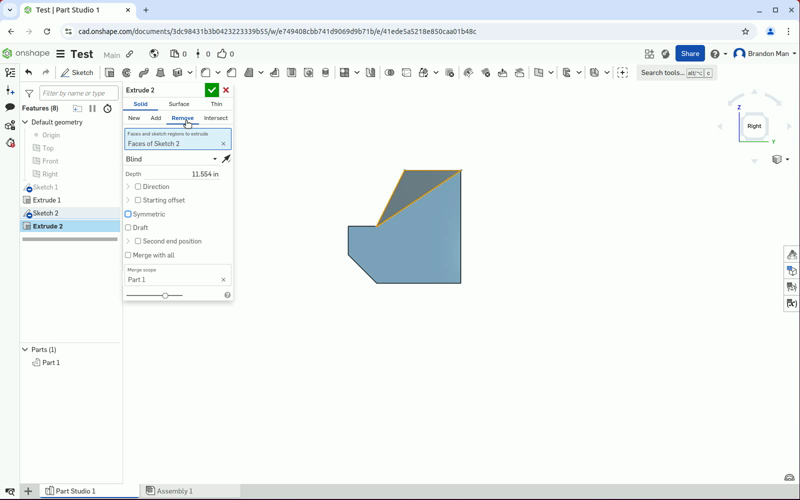
key(space)
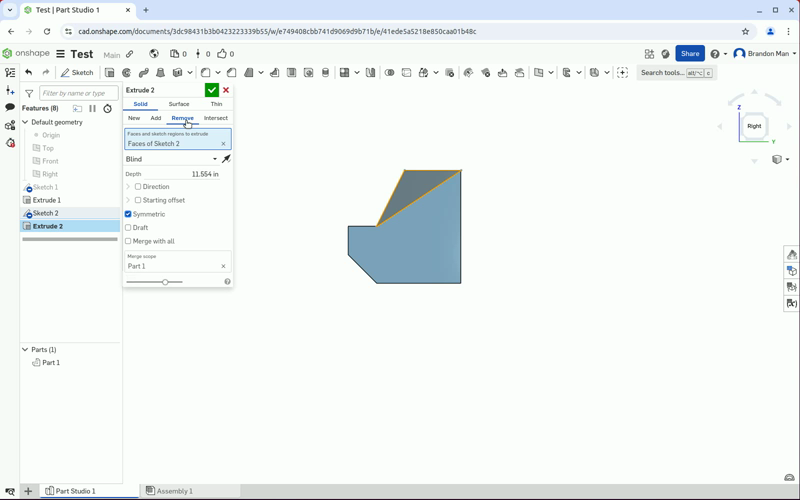
key(tab, 2)
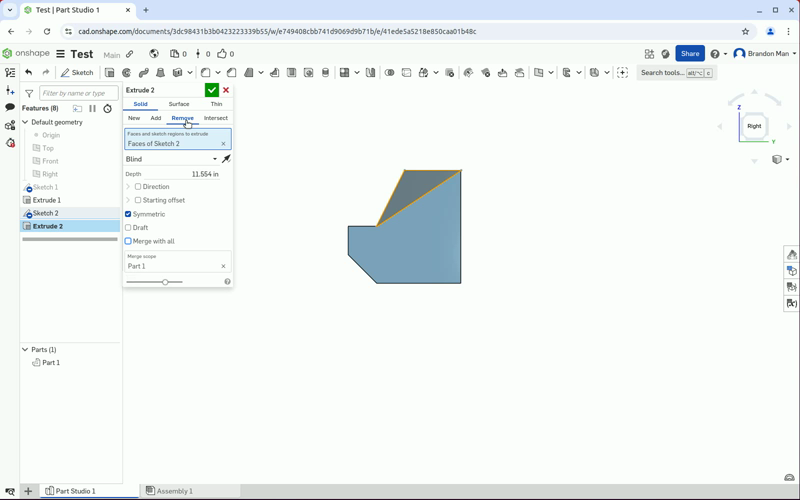
key(space)
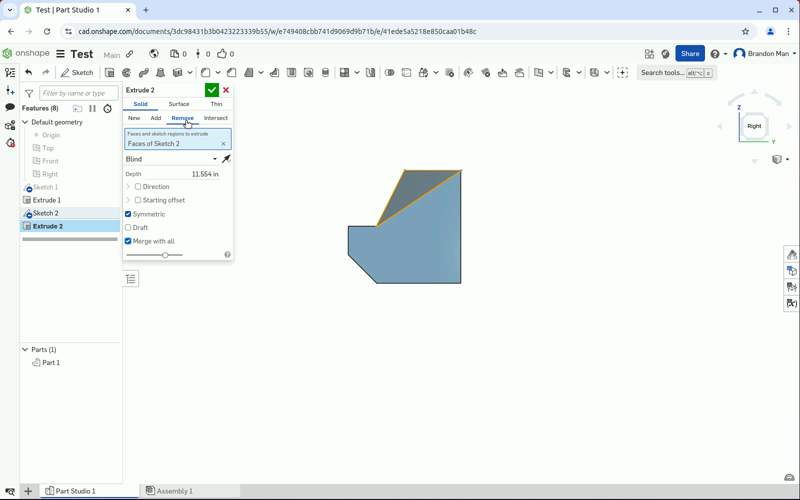
key(enter)
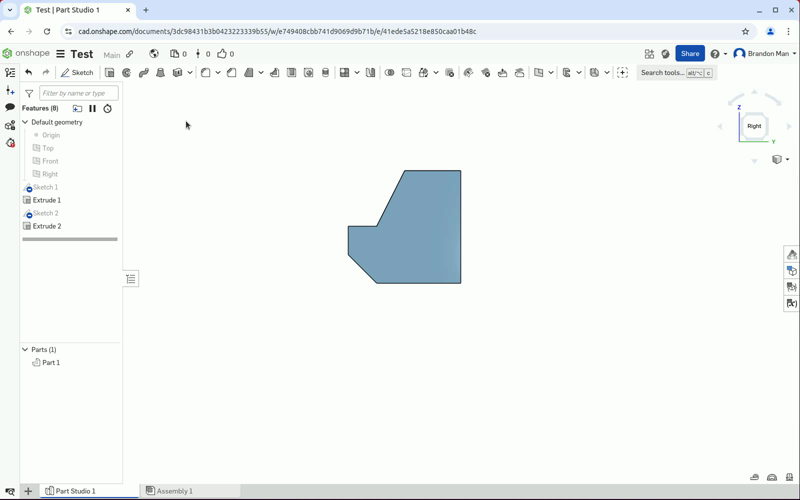
key(shift+h)
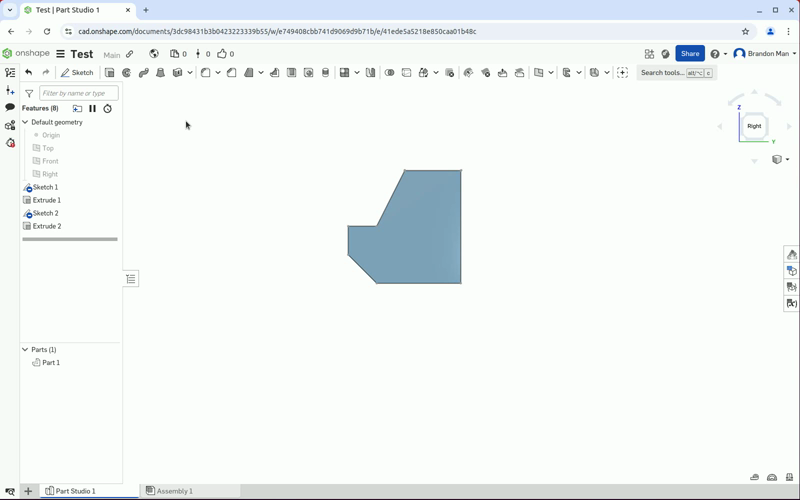
key(shift+h)
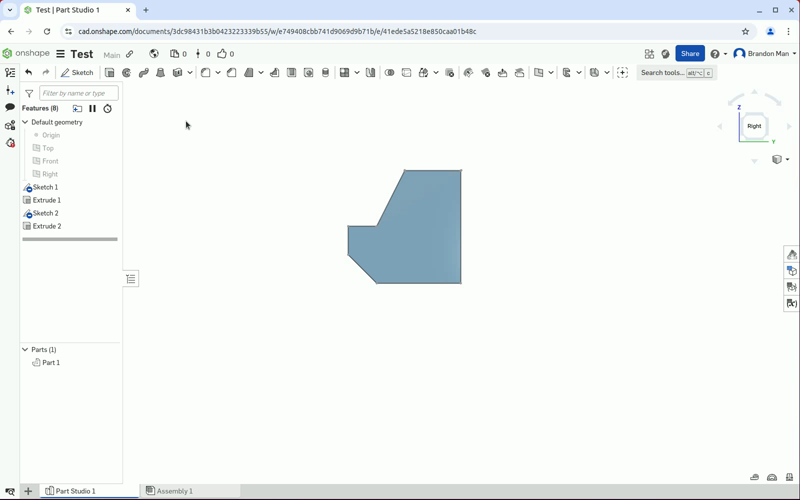
key(shift+7)
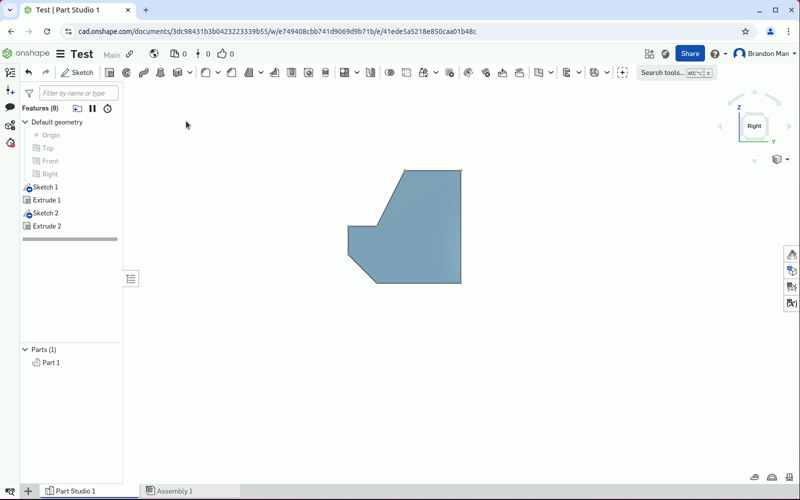
key(right, 2)
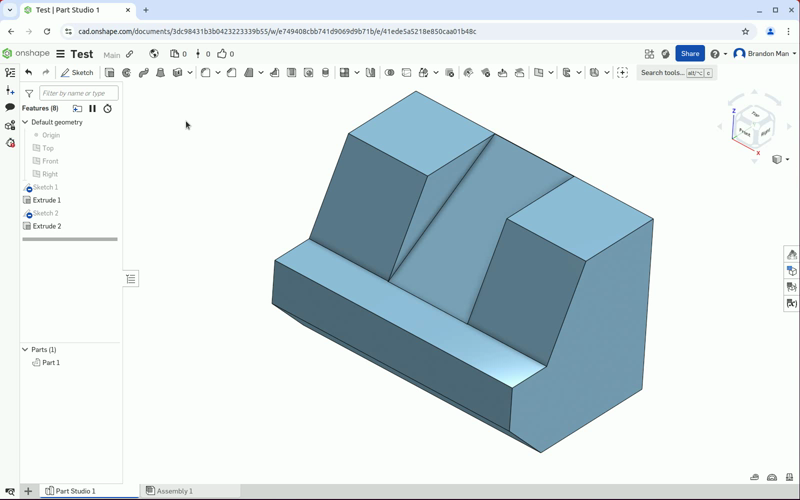
key(down, 2)
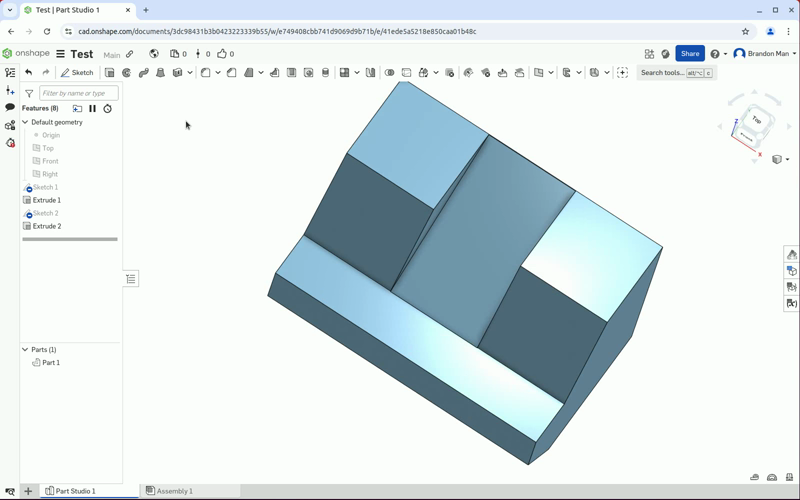
key(up, 2)
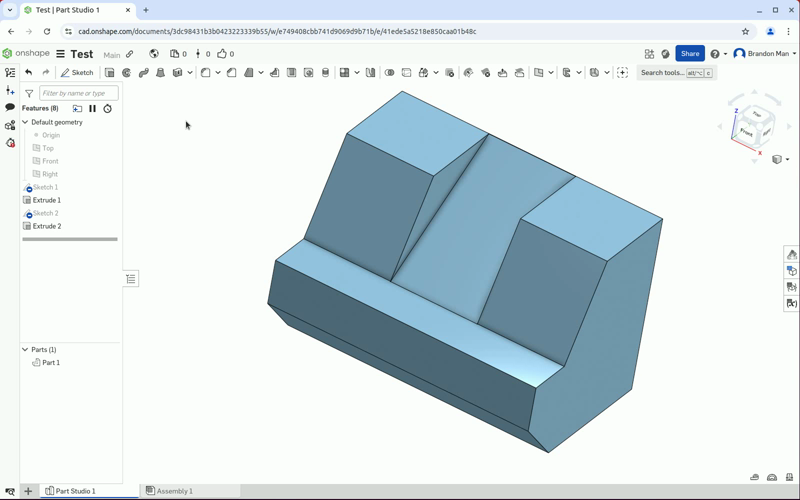
key(left, 2)
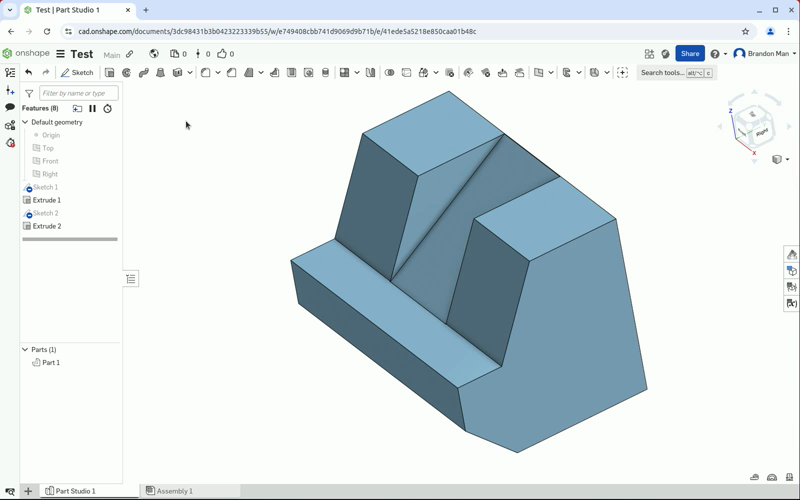
mouse_move(73, 189)
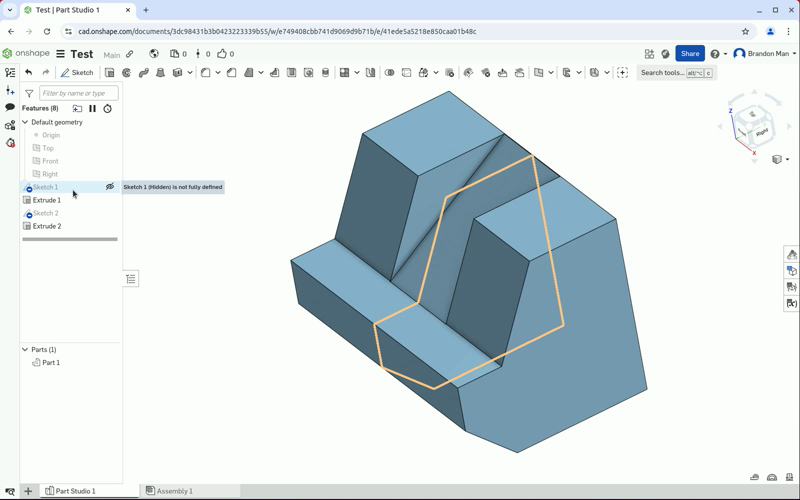
click(73, 189)